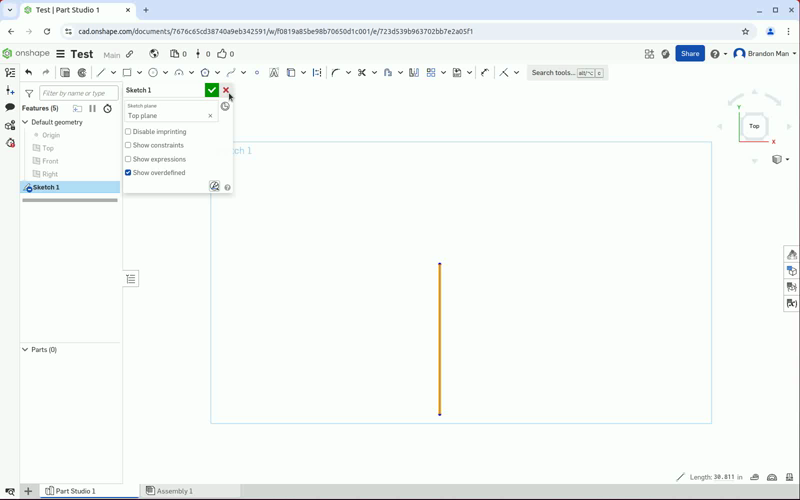
key(shift+h)
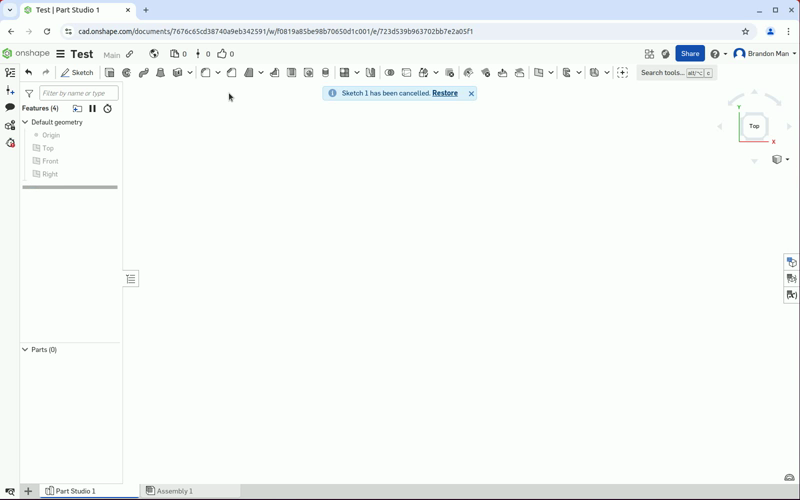
mouse_move(73, 352)
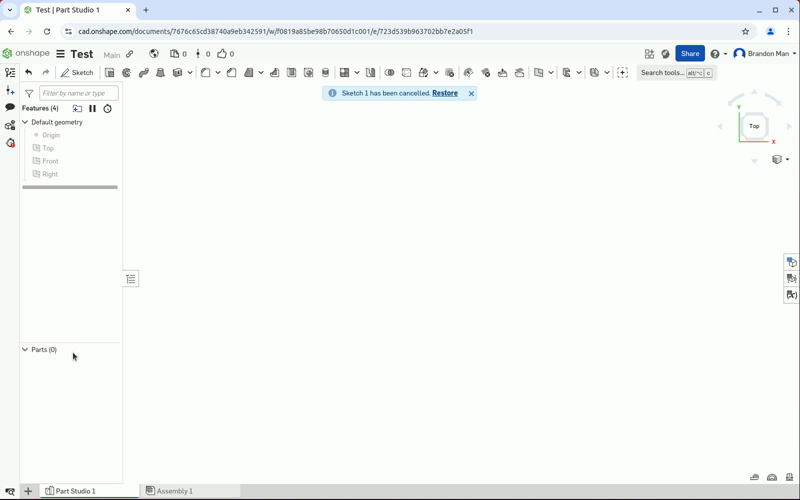
key(y)
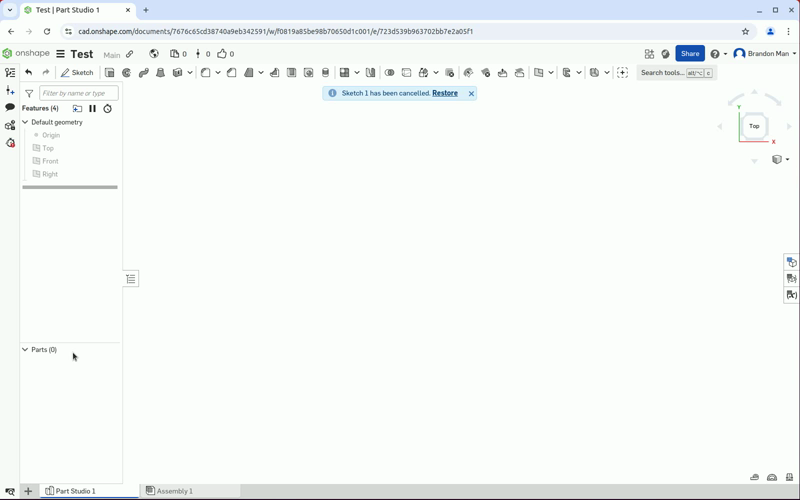
key(shift+p)
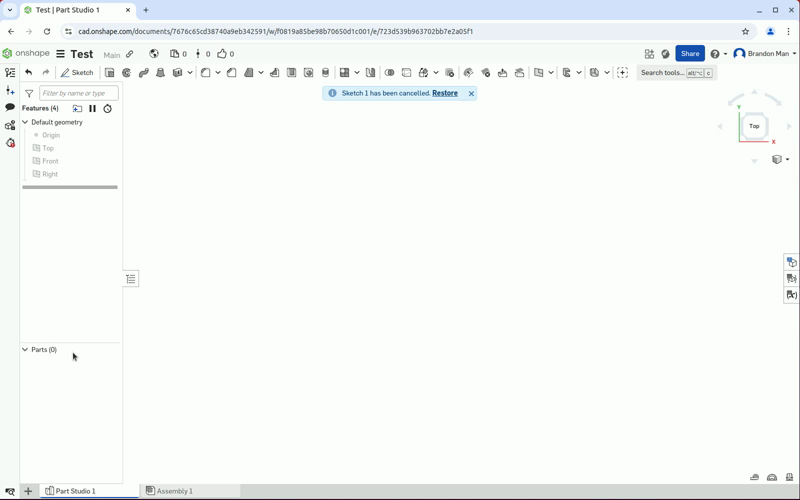
key(space)
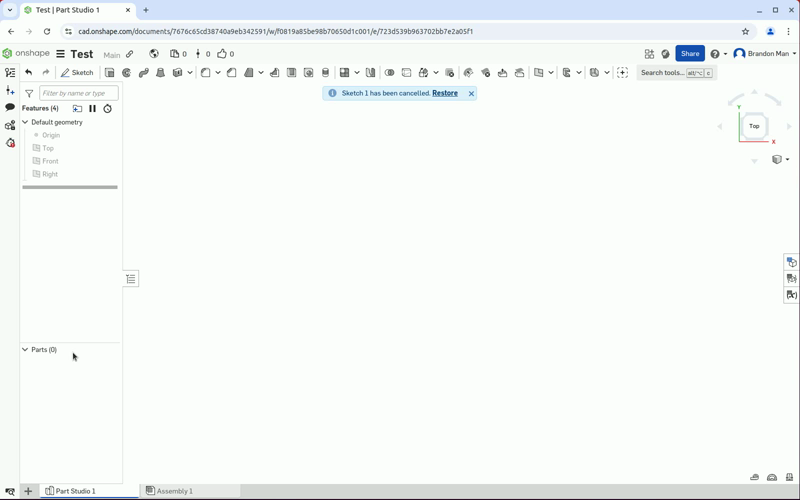
key_down(shift)
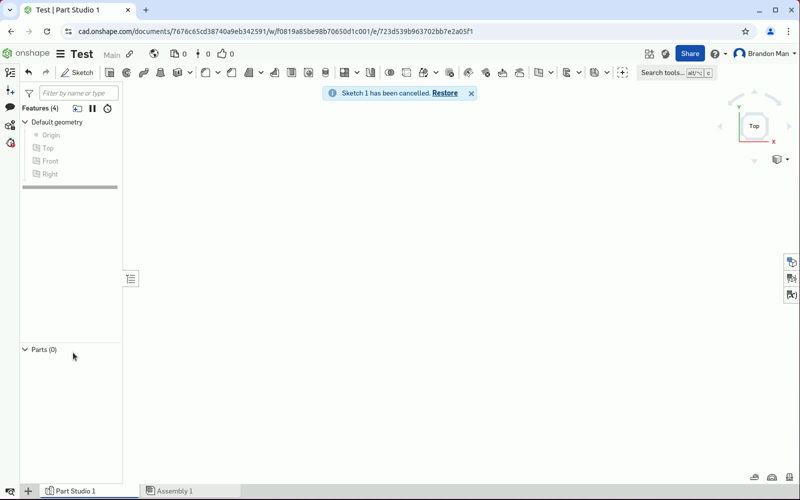
key(up)
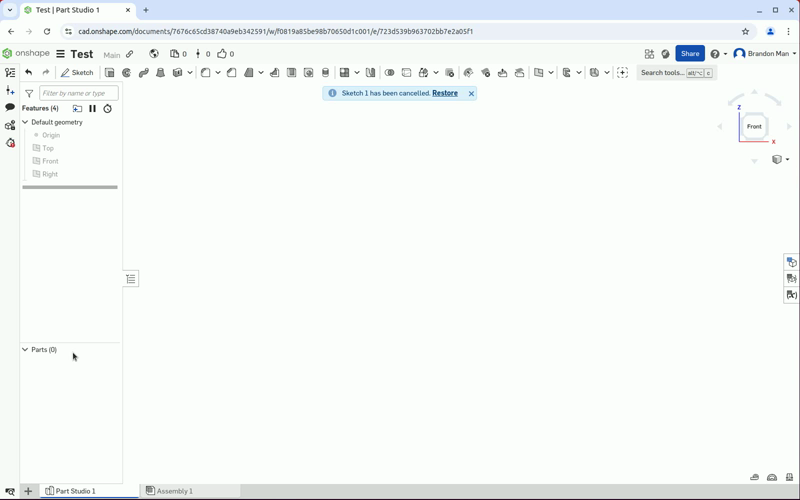
key_up(shift)
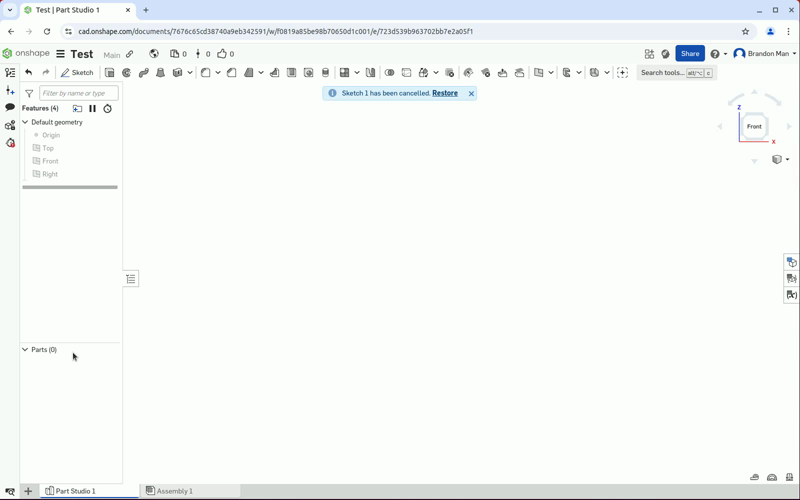
mouse_move(73, 352)
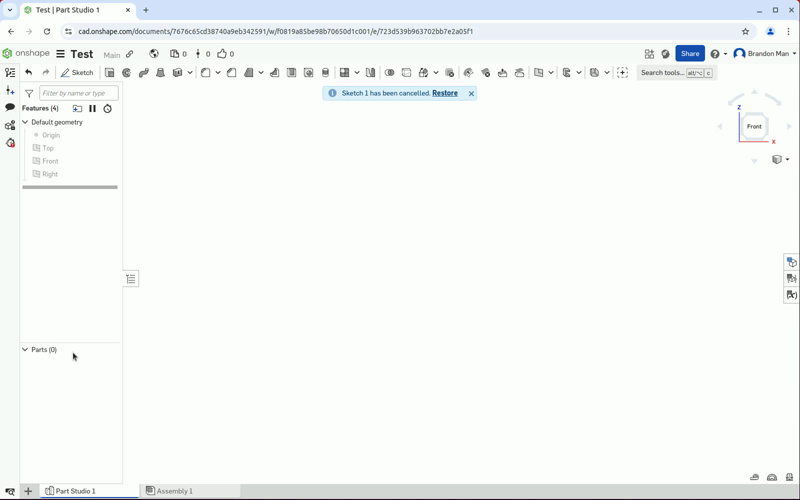
key(shift+y)
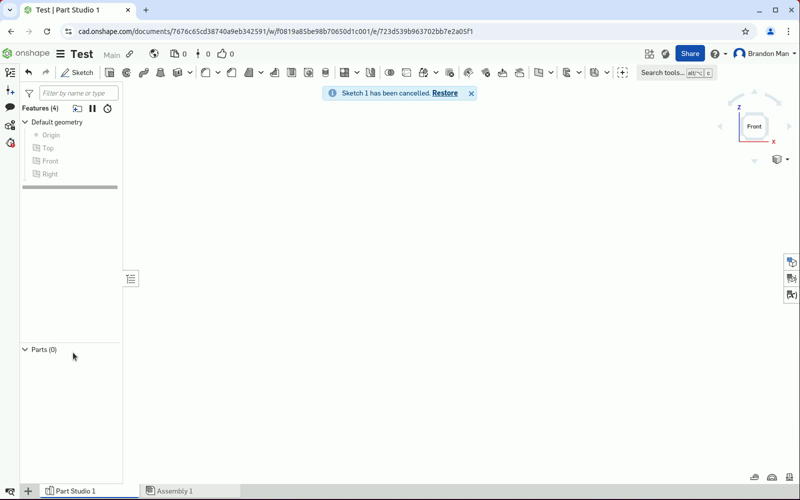
key(shift+s)
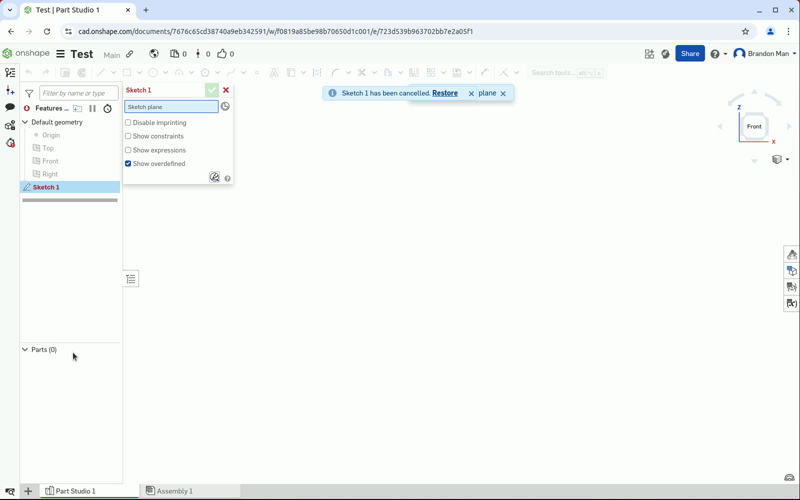
mouse_move(73, 163)
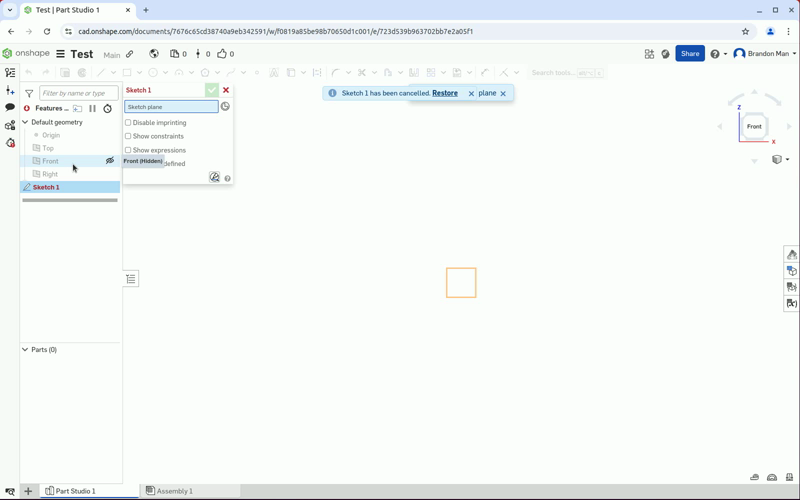
click(73, 163)
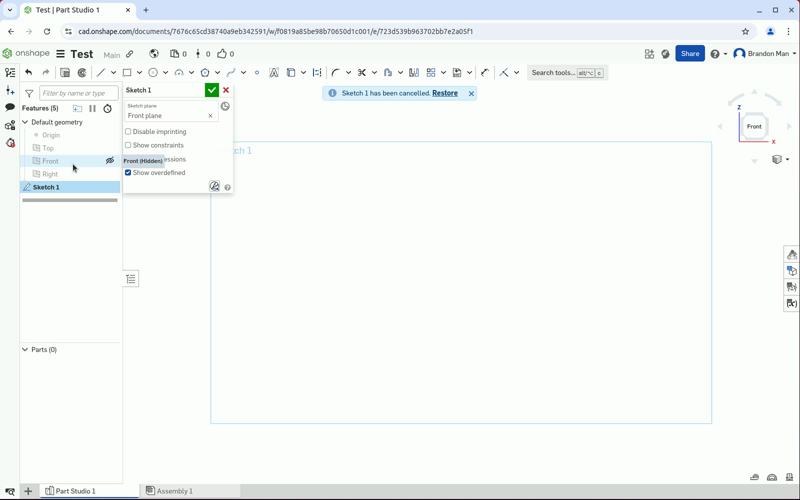
mouse_move(73, 352)
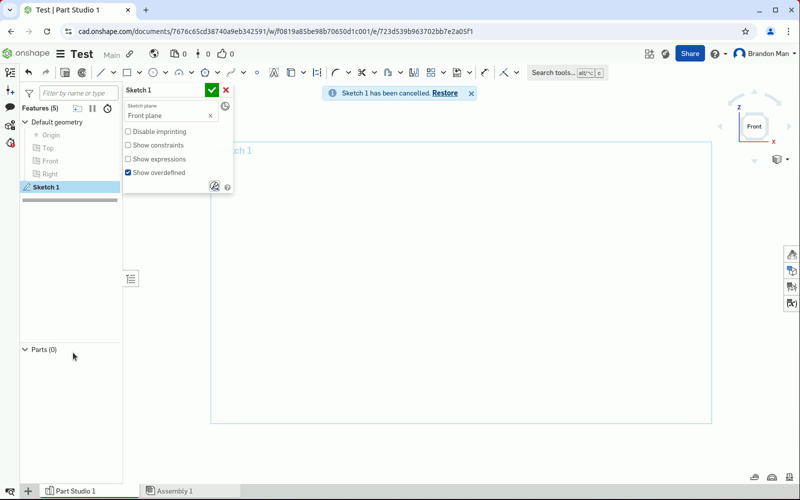
key(y)
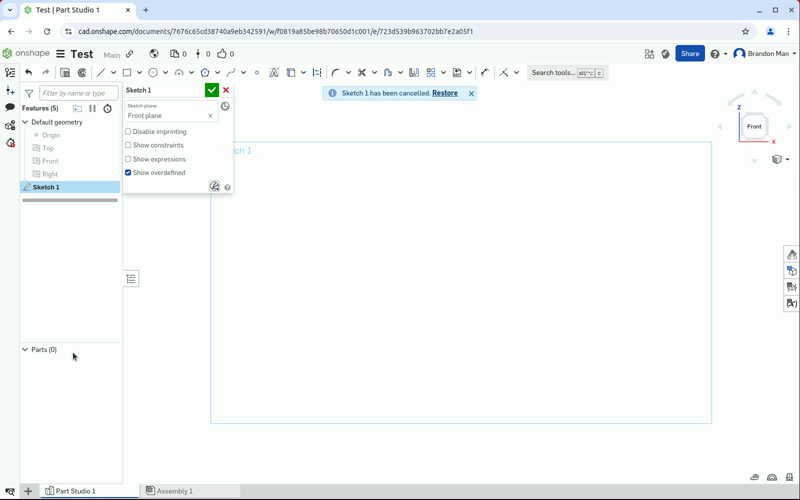
key(l)
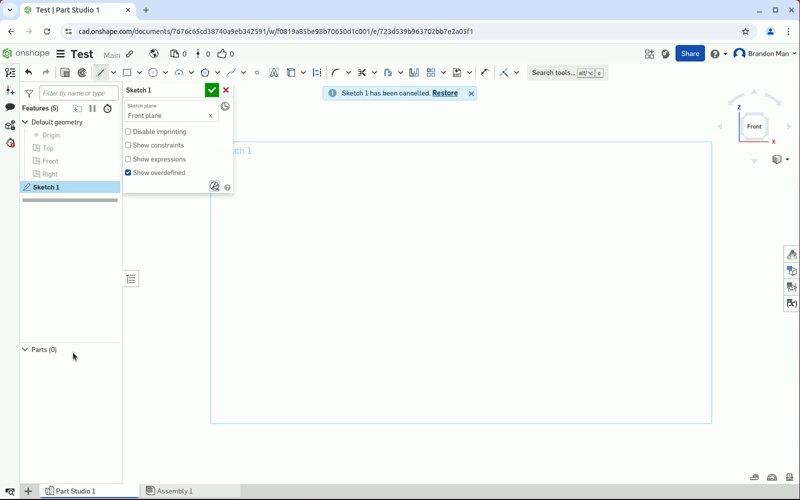
key_down(shift)
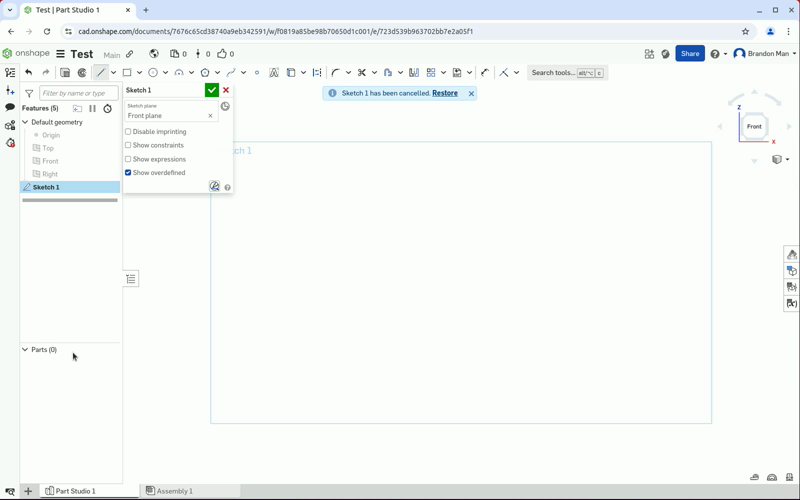
mouse_move(374, 369)
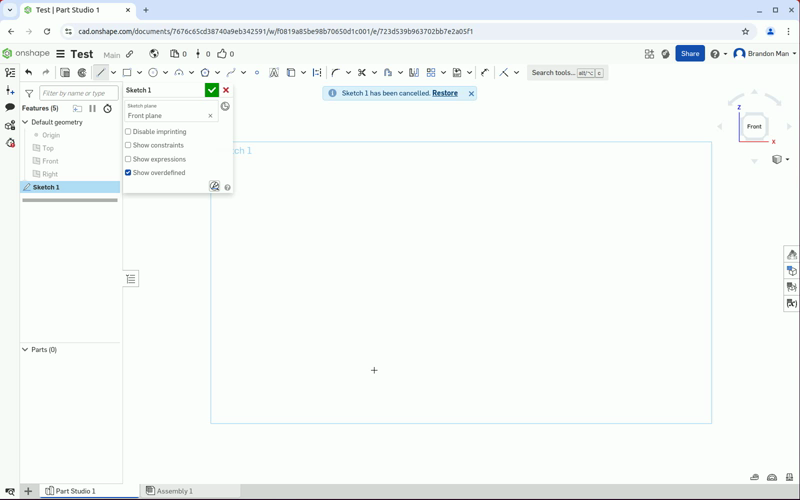
click(374, 369)
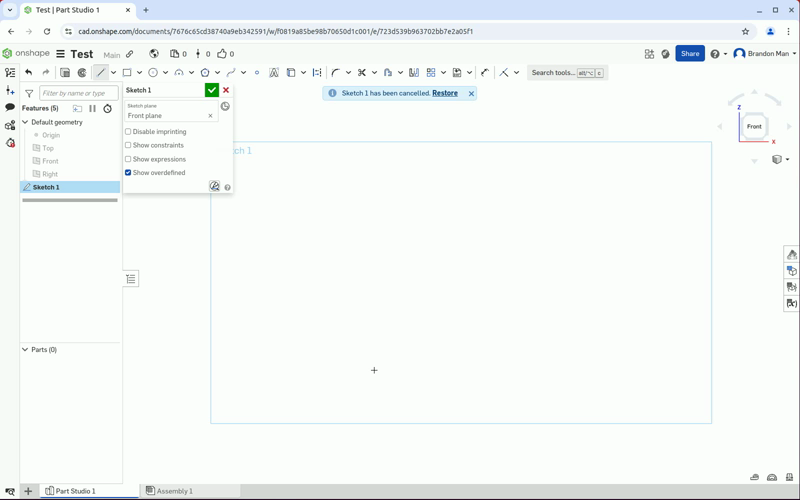
key_up(shift)
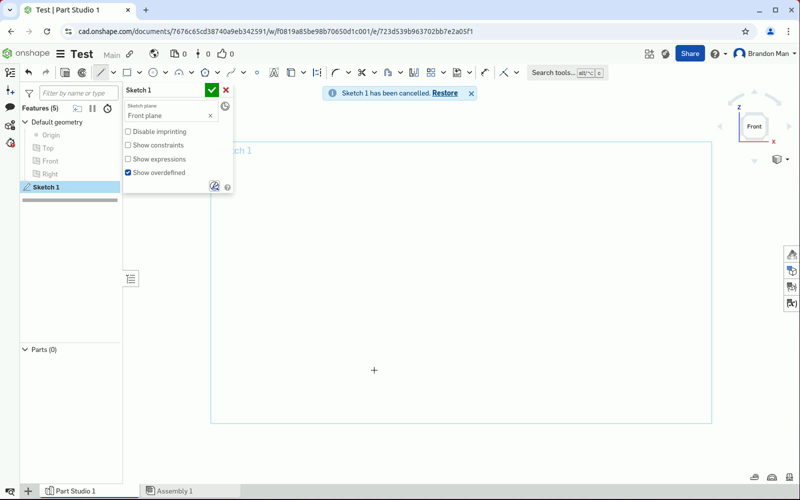
key_down(shift)
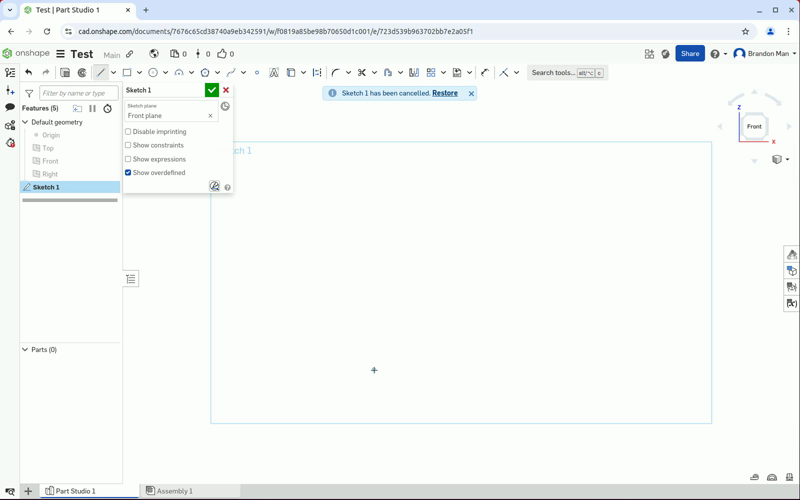
mouse_move(546, 369)
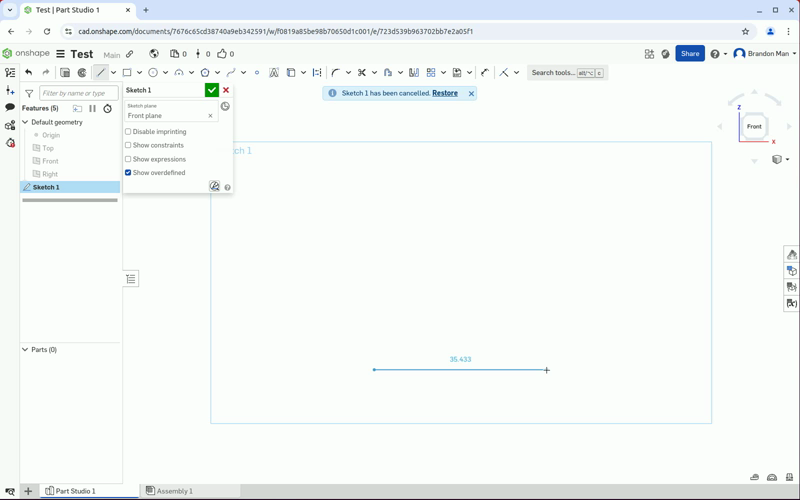
click(546, 369)
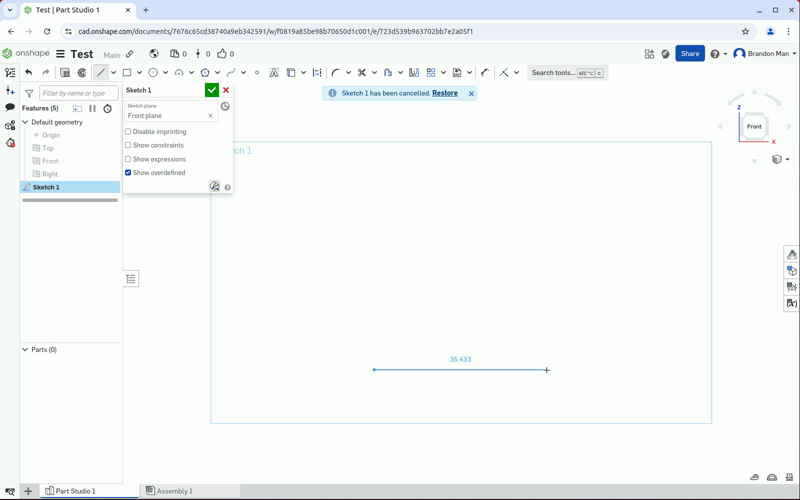
key_up(shift)
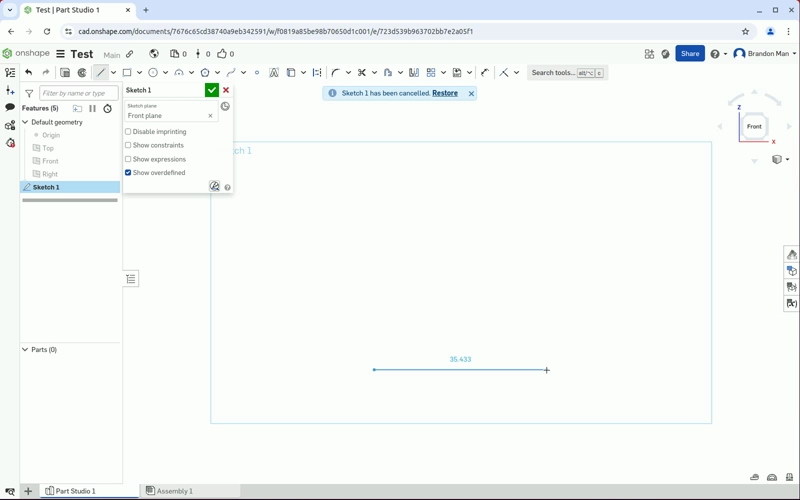
key_down(shift)
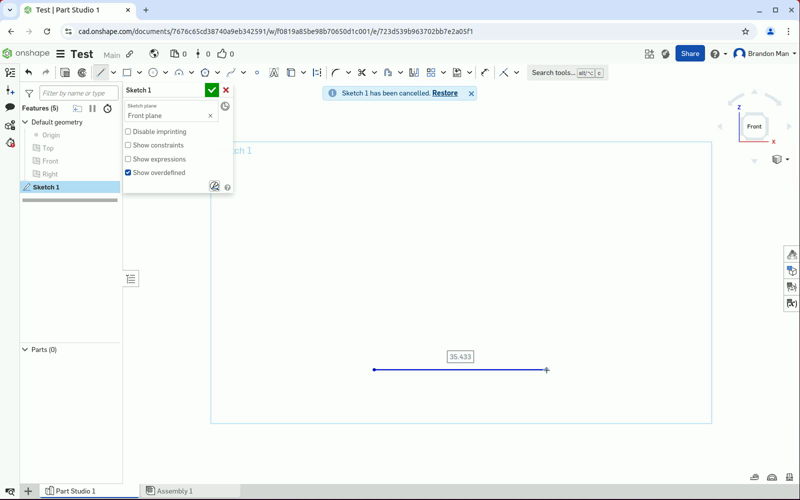
mouse_move(546, 196)
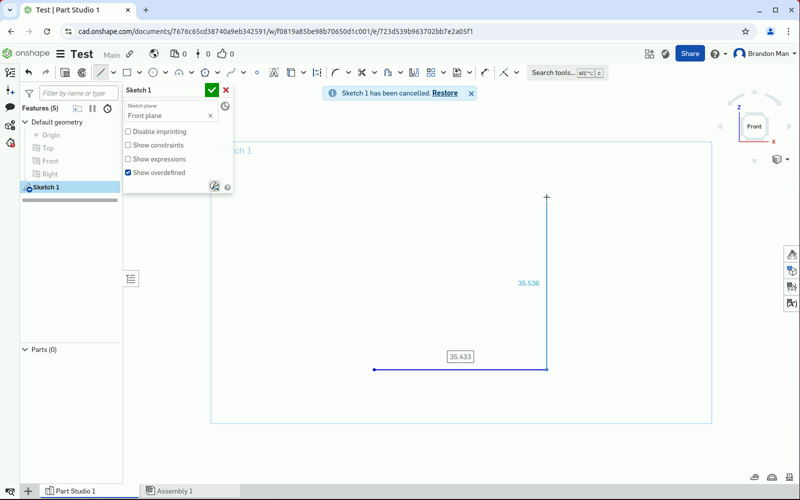
click(546, 196)
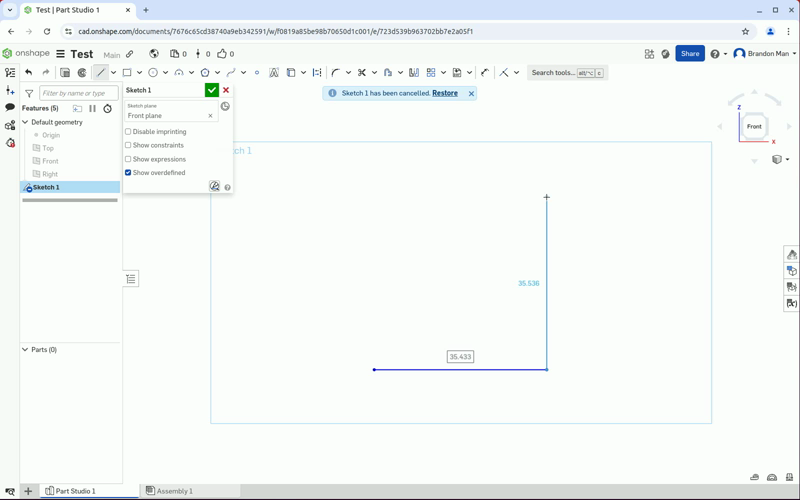
key_up(shift)
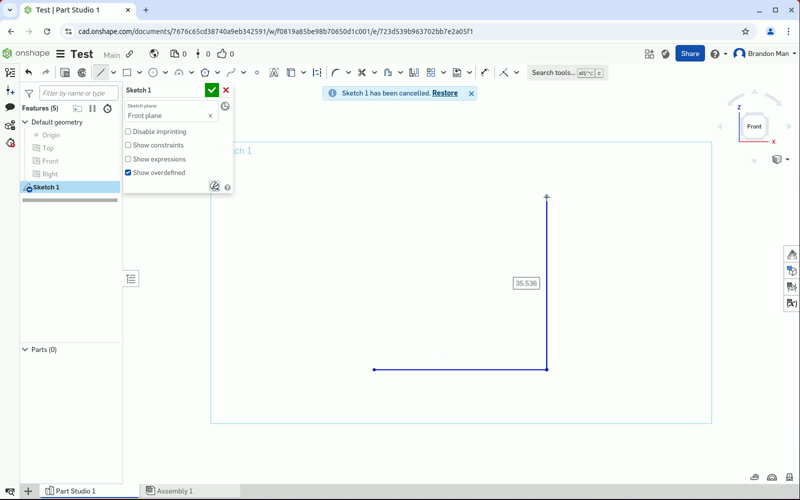
key_down(shift)
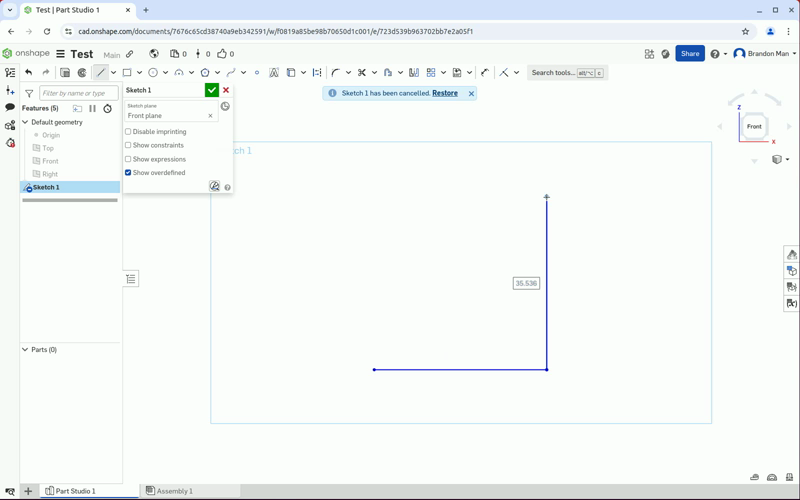
mouse_move(374, 196)
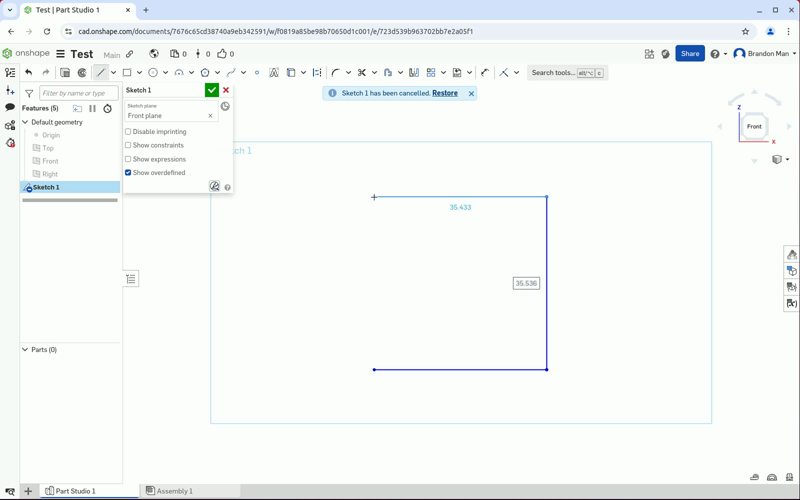
click(374, 196)
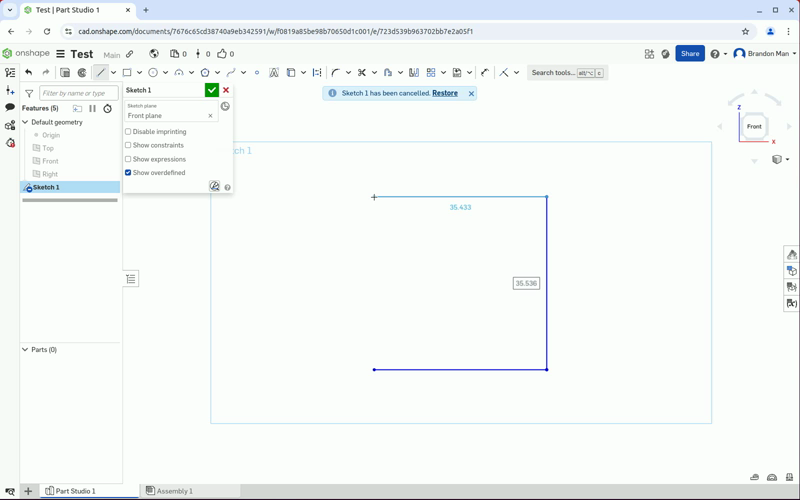
key_up(shift)
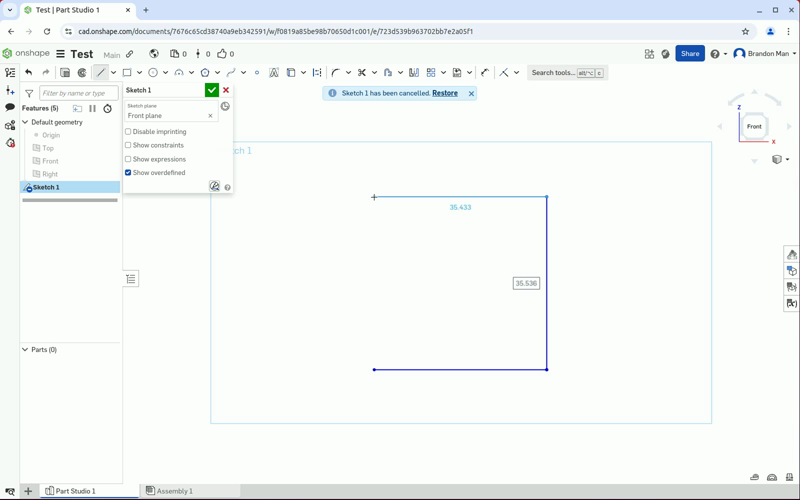
key_down(shift)
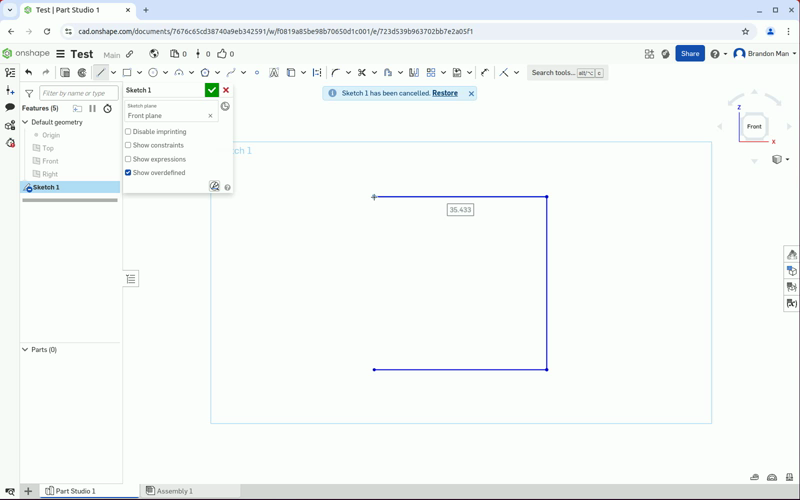
mouse_move(374, 369)
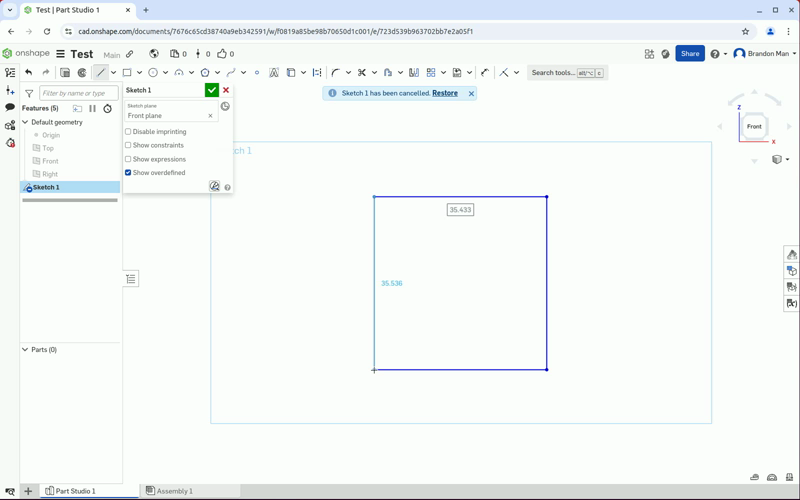
key_up(shift)
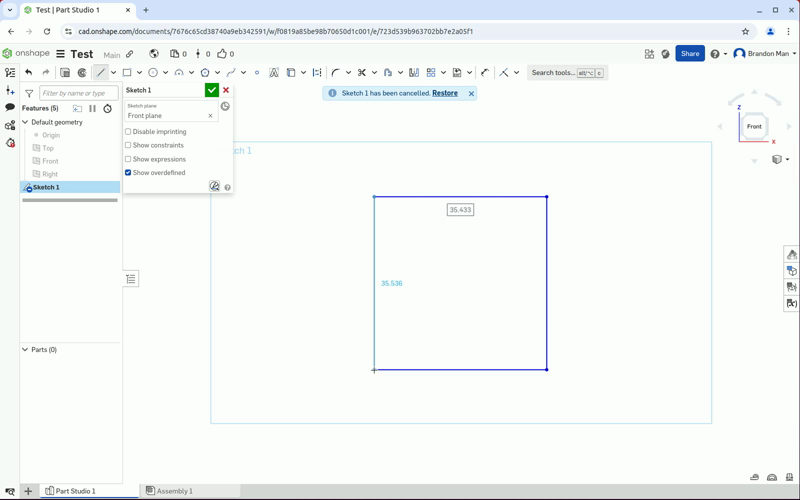
click(374, 369)
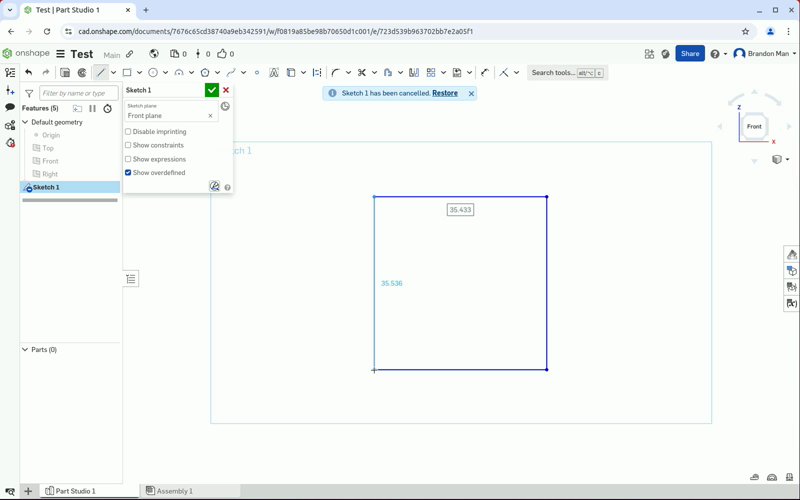
key(esc)
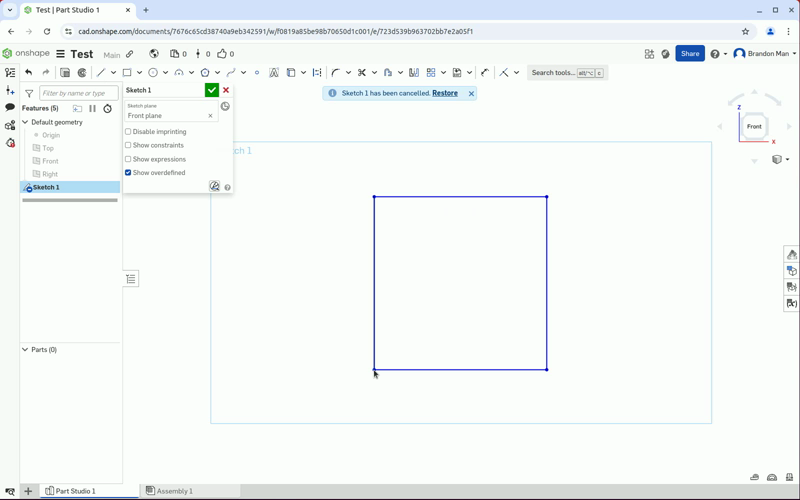
mouse_move(430, 272)
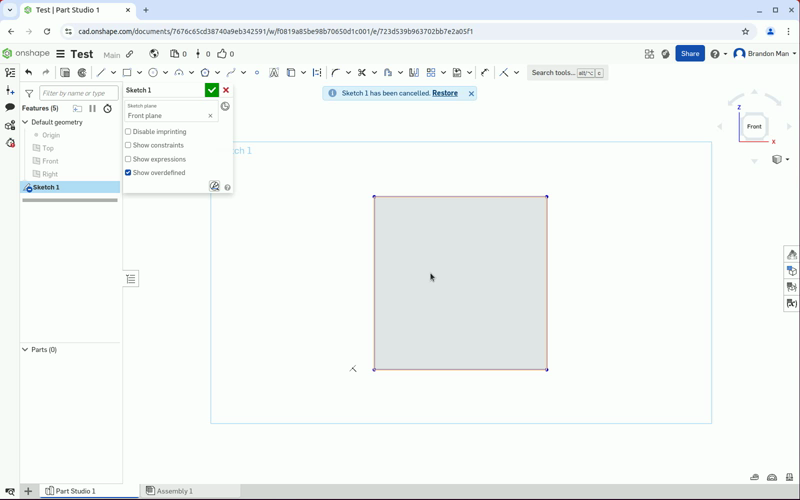
click(430, 272)
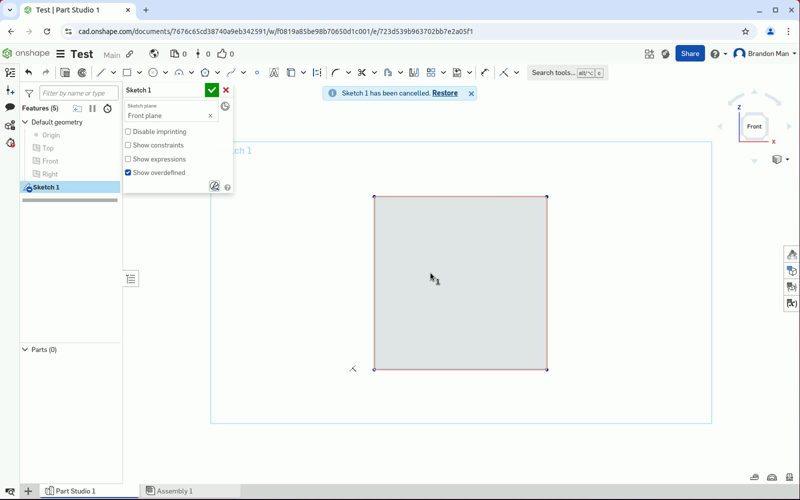
mouse_move(73, 352)
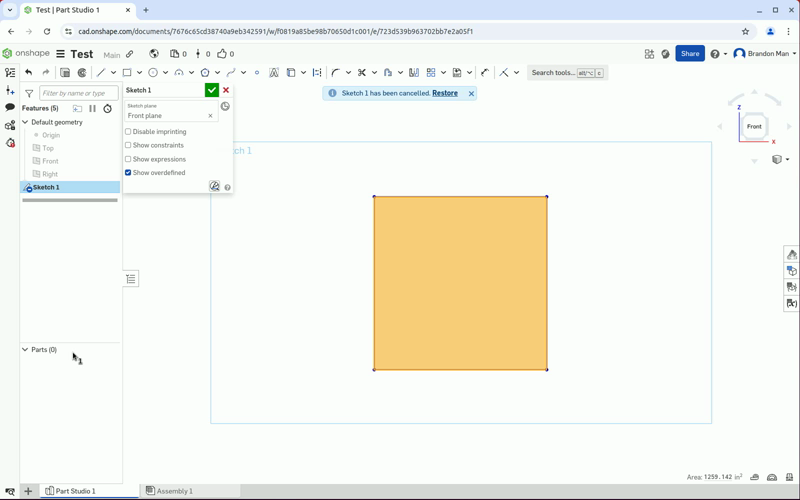
key(shift+y)
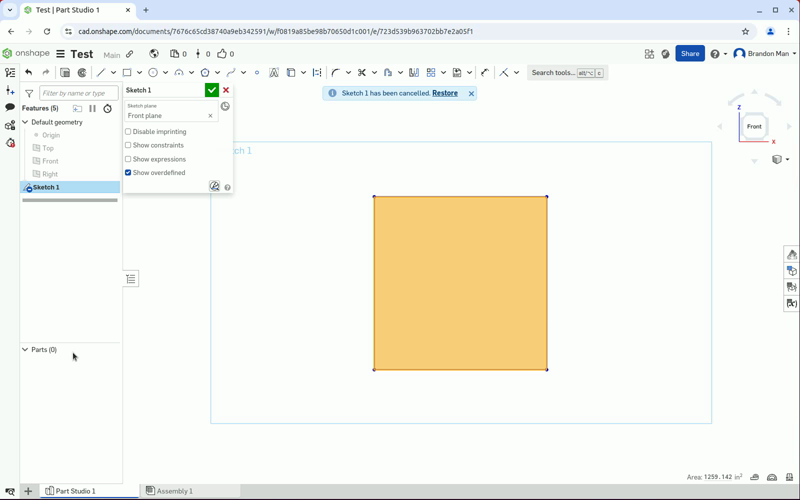
key(shift+e)
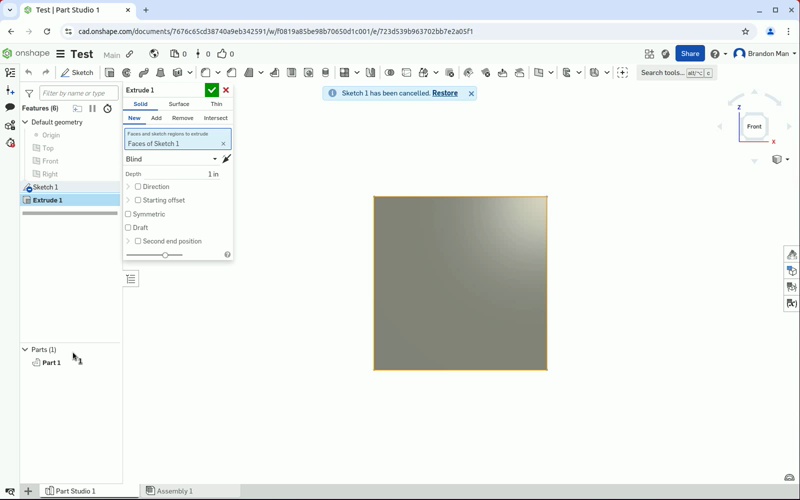
mouse_move(143, 106)
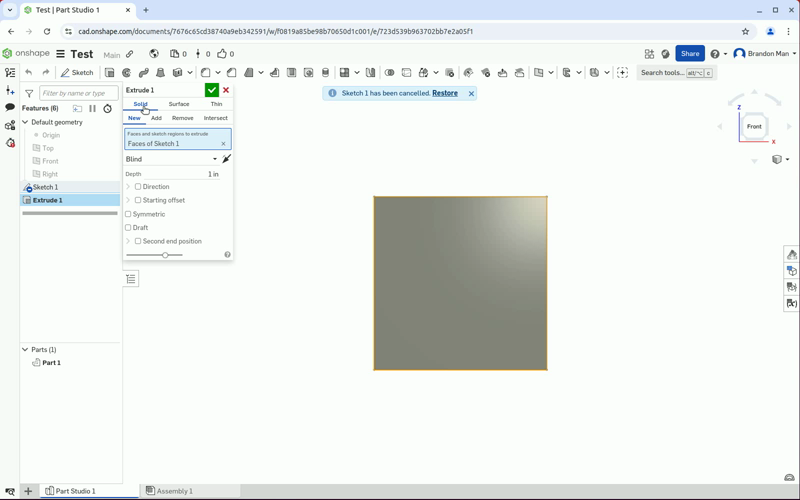
click(143, 106)
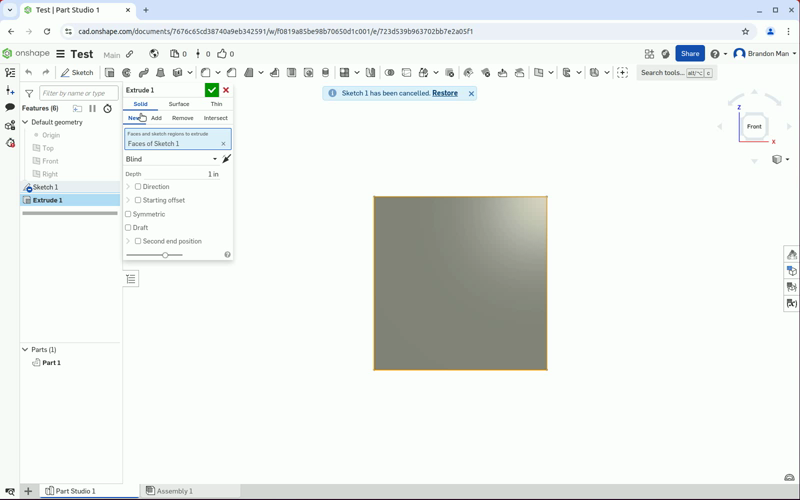
mouse_move(137, 120)
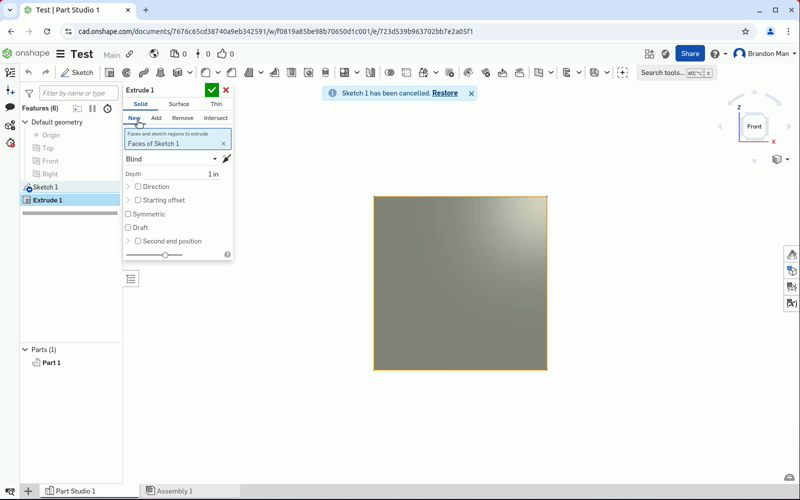
click(137, 120)
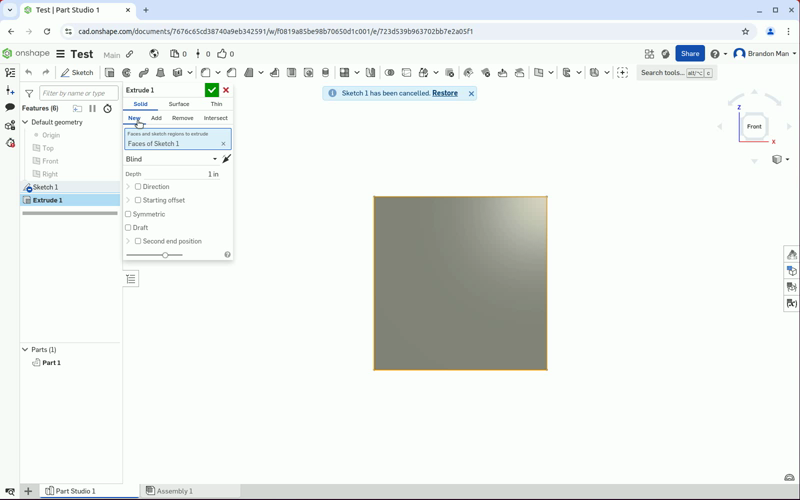
key(tab, 4)
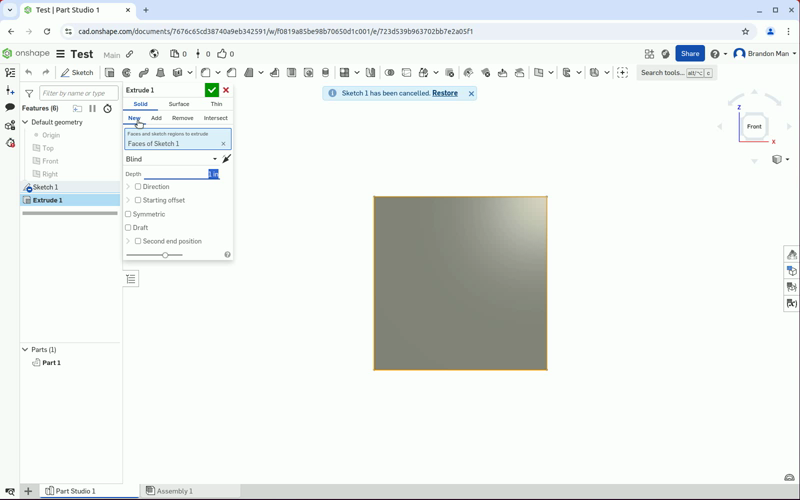
text(1.685)
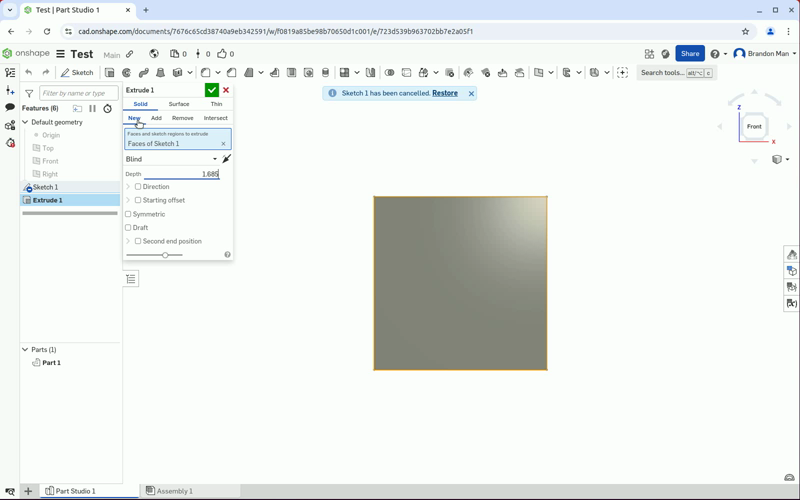
key(enter)
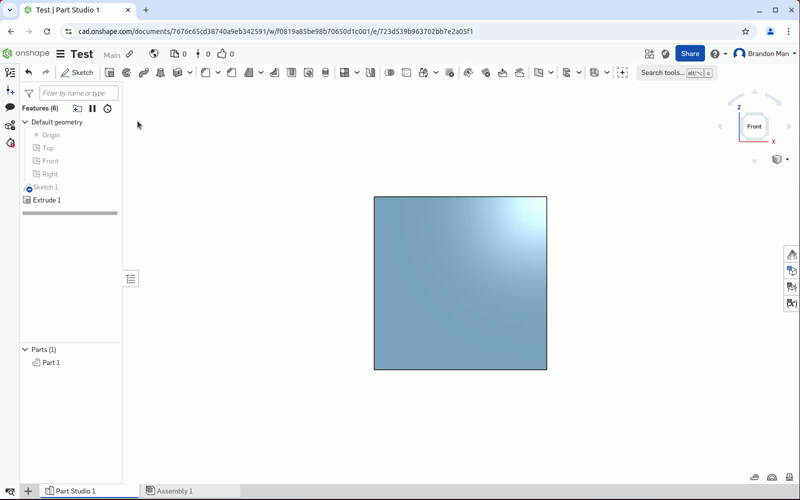
key(shift+h)
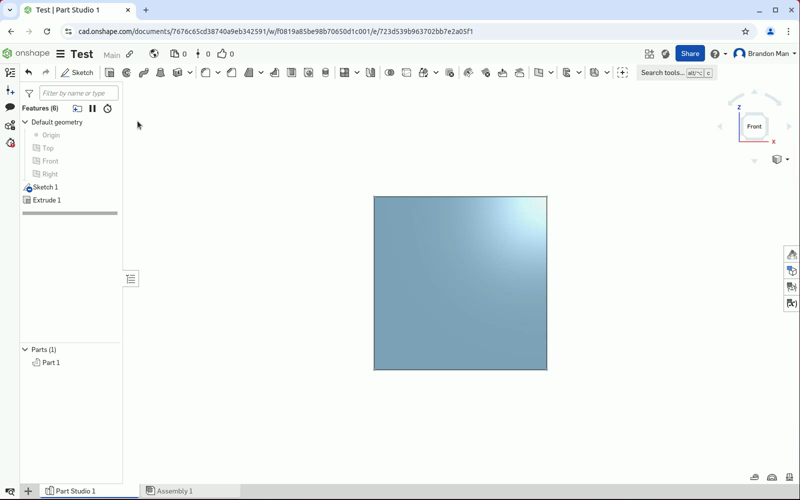
key(shift+h)
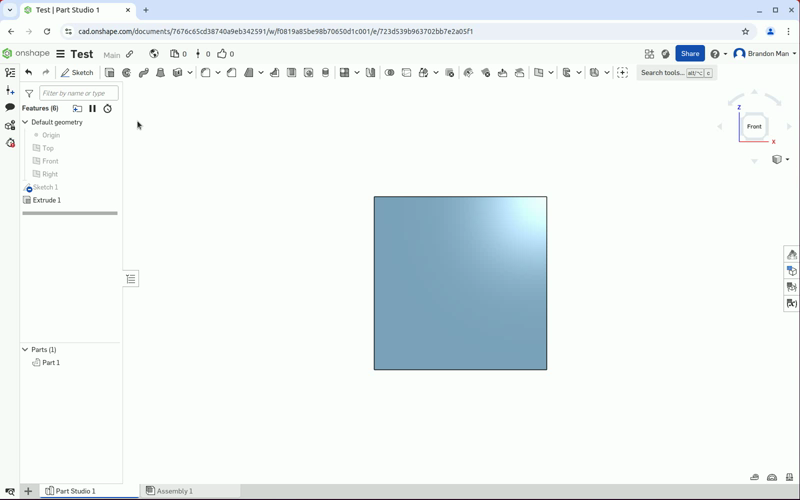
mouse_move(73, 189)
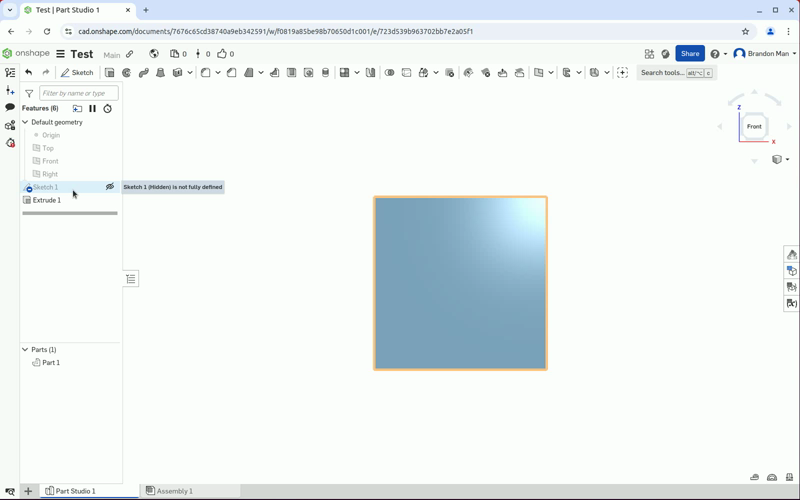
click(73, 189)
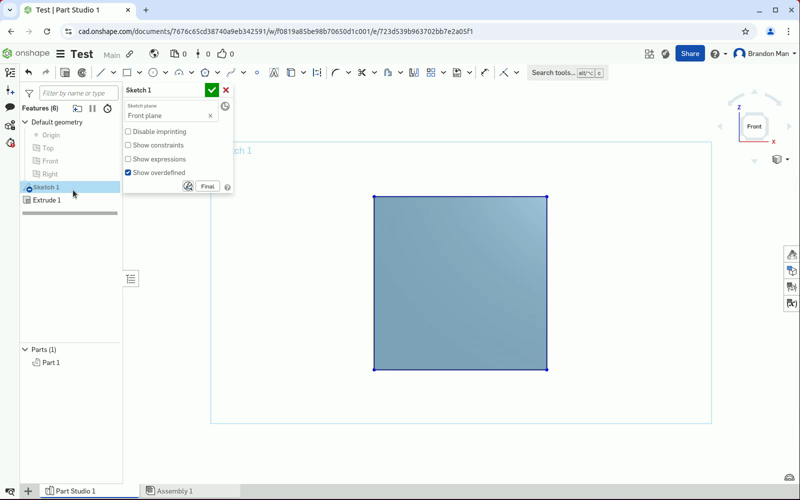
mouse_move(229, 92)
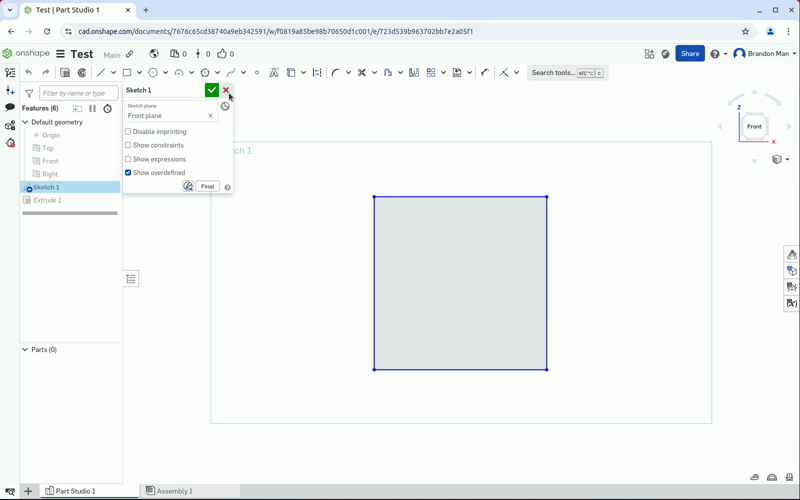
click(229, 92)
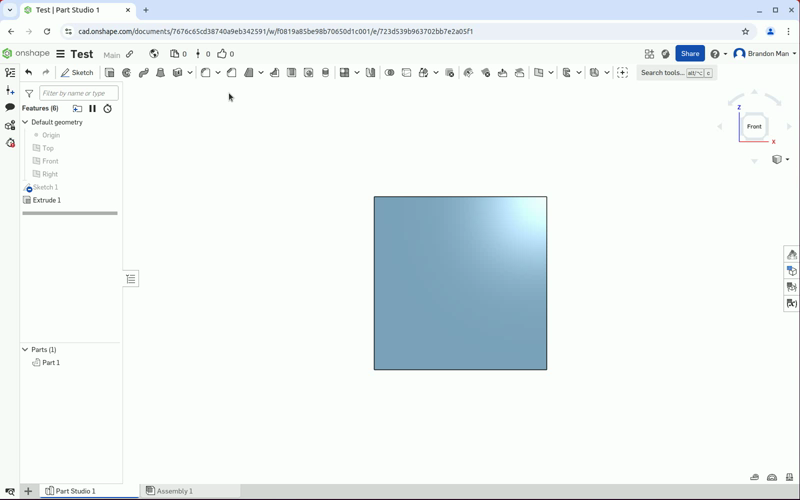
mouse_move(73, 352)
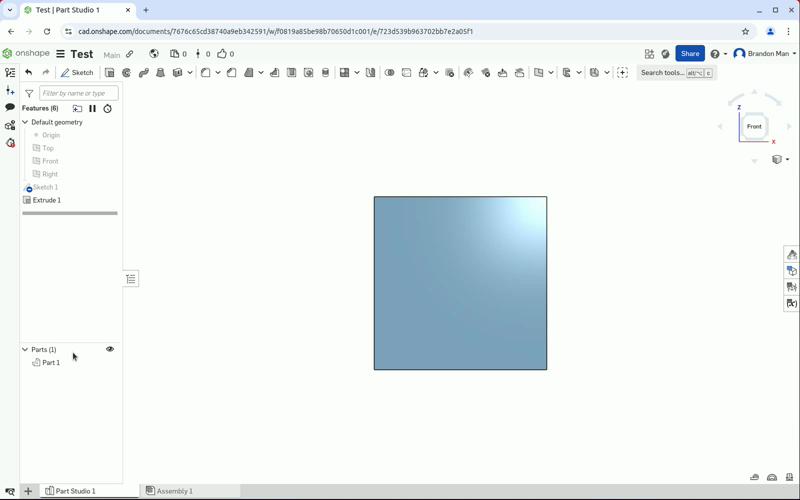
key(y)
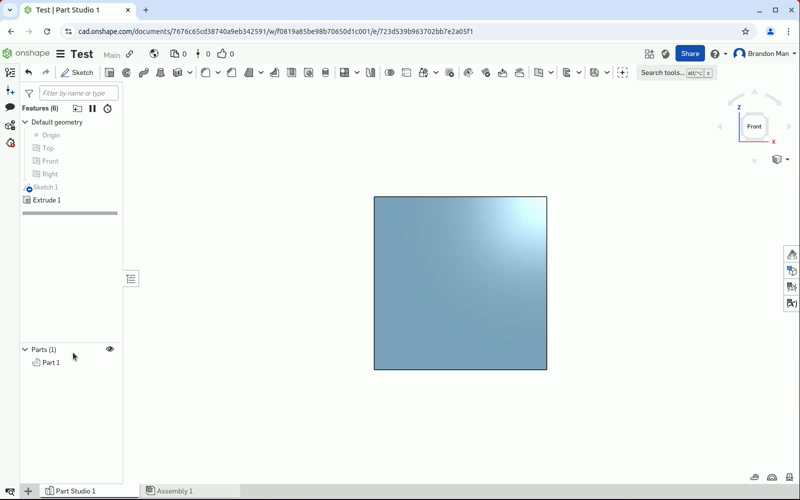
key(shift+p)
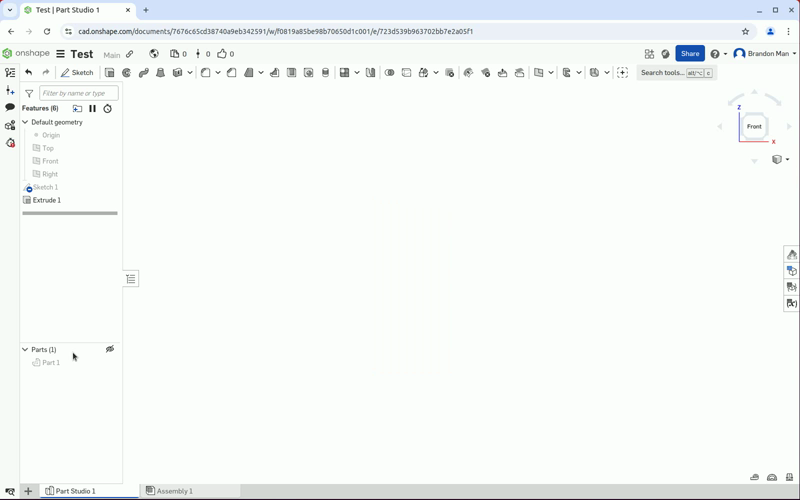
key(space)
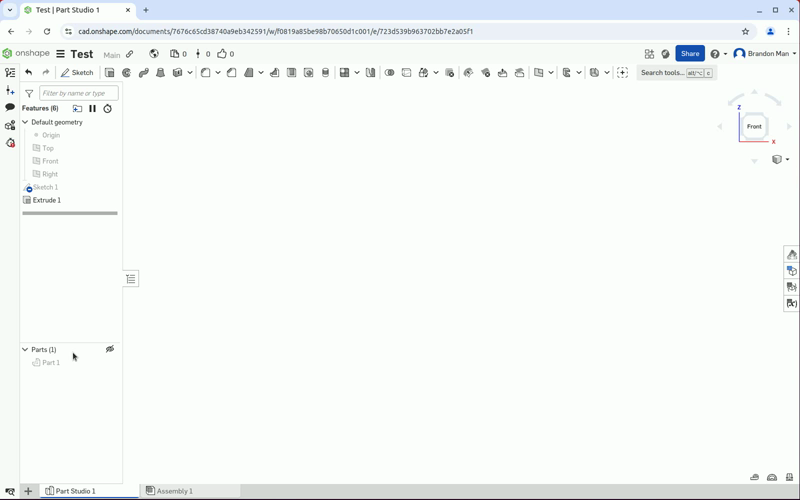
key_down(shift)
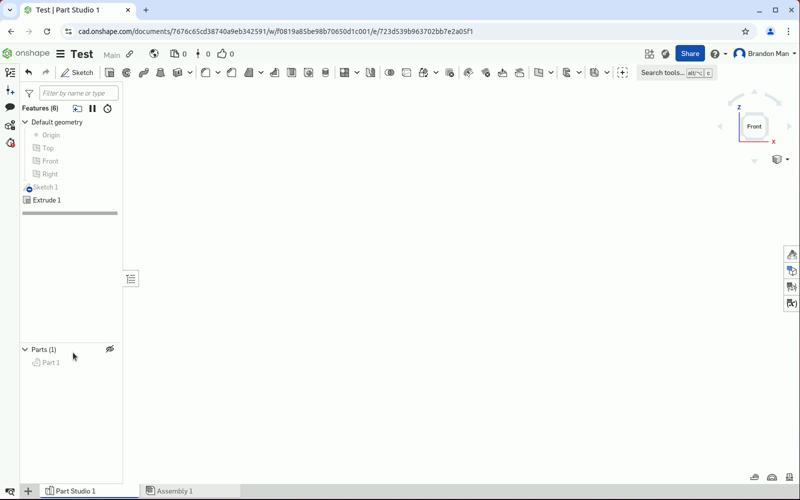
key(down)
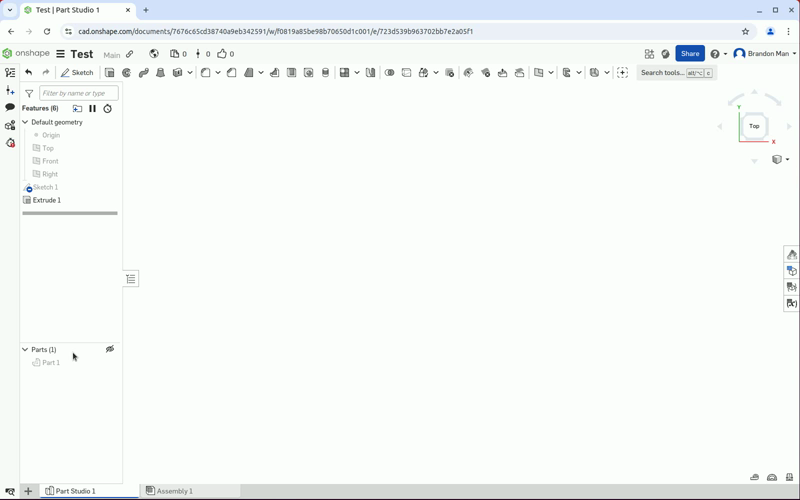
key_up(shift)
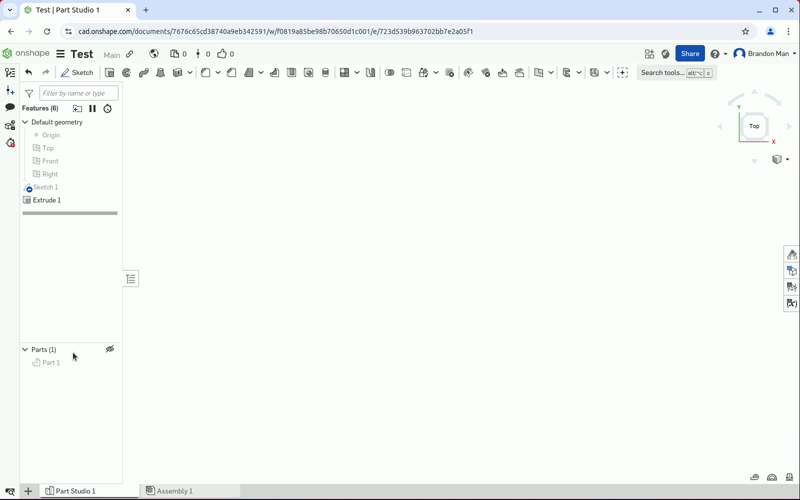
mouse_move(73, 352)
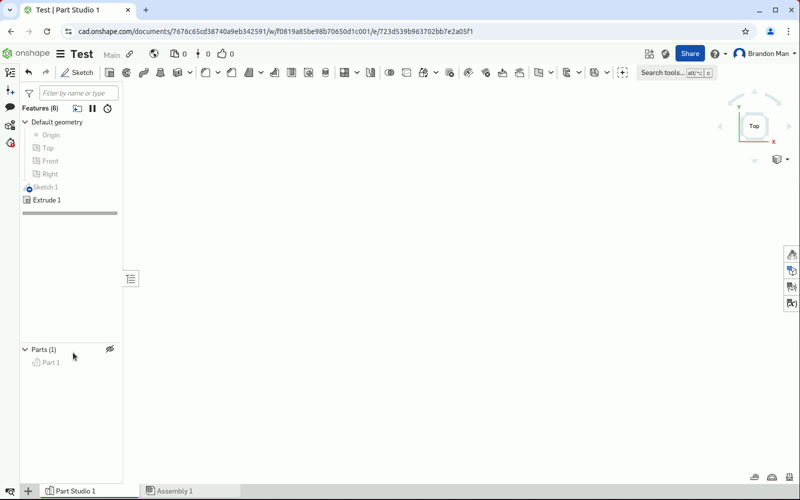
key(shift+y)
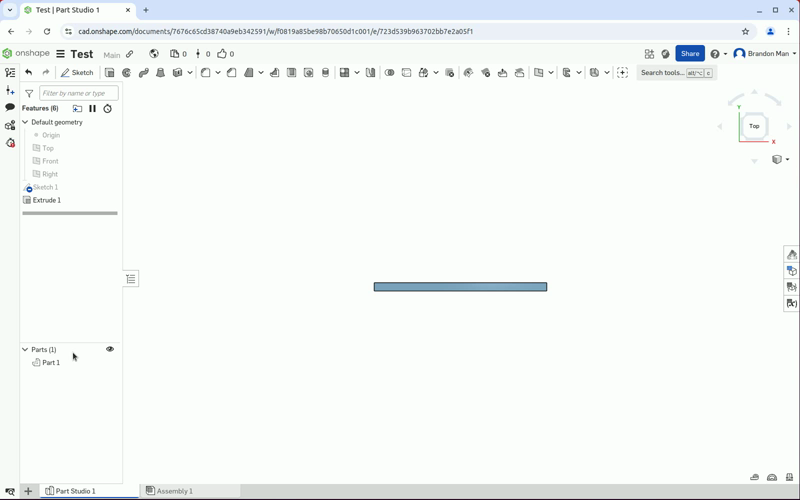
mouse_move(541, 75)
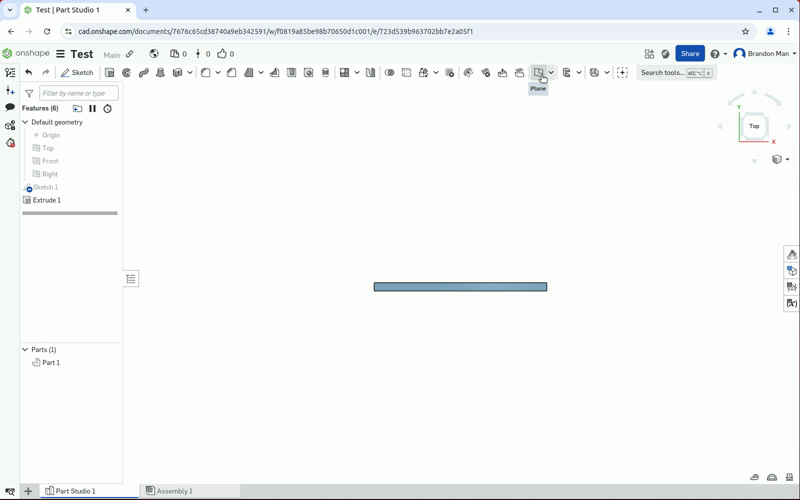
click(541, 75)
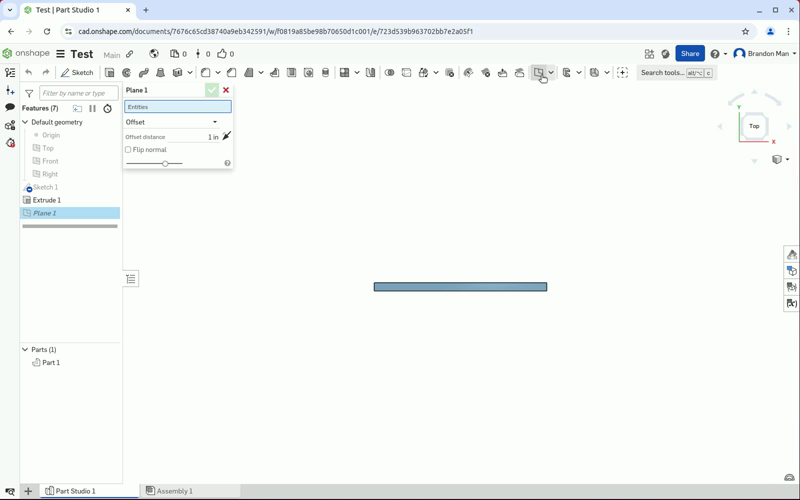
mouse_move(73, 150)
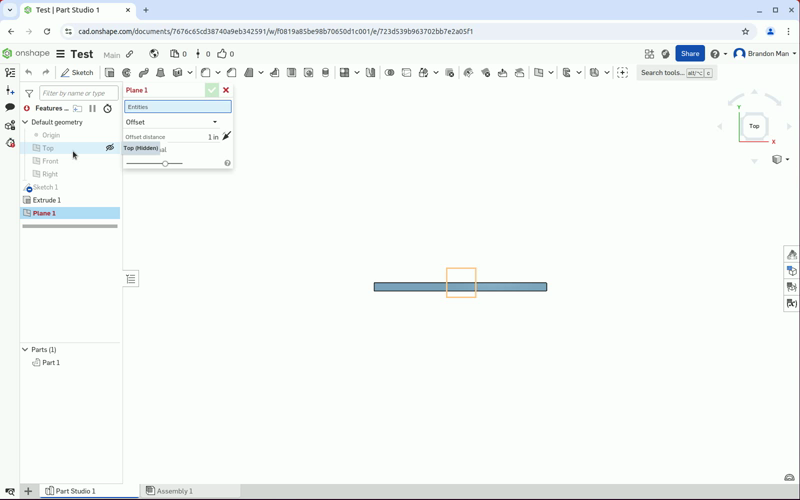
click(73, 150)
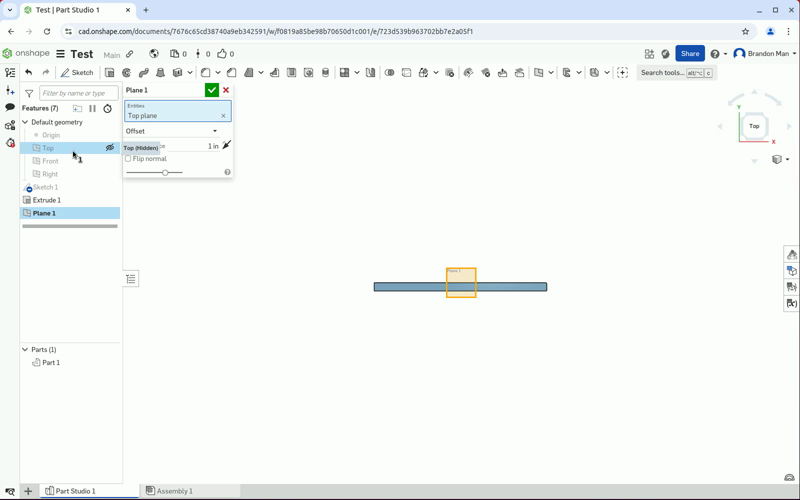
key(tab, 2)
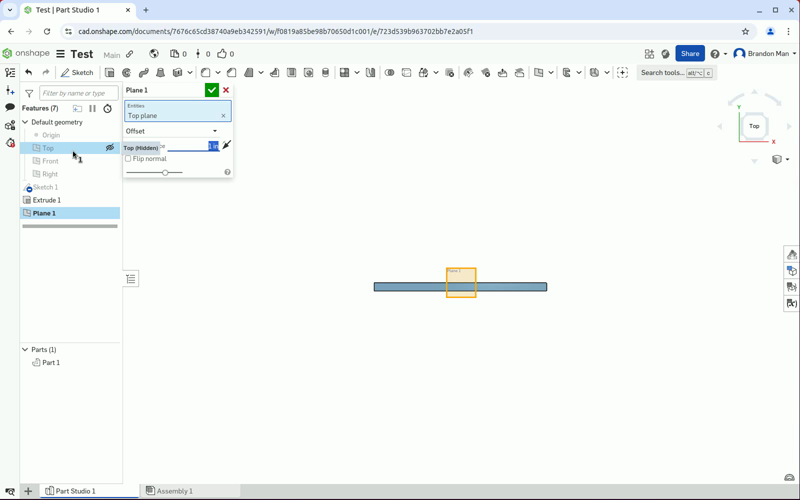
text(17.809)
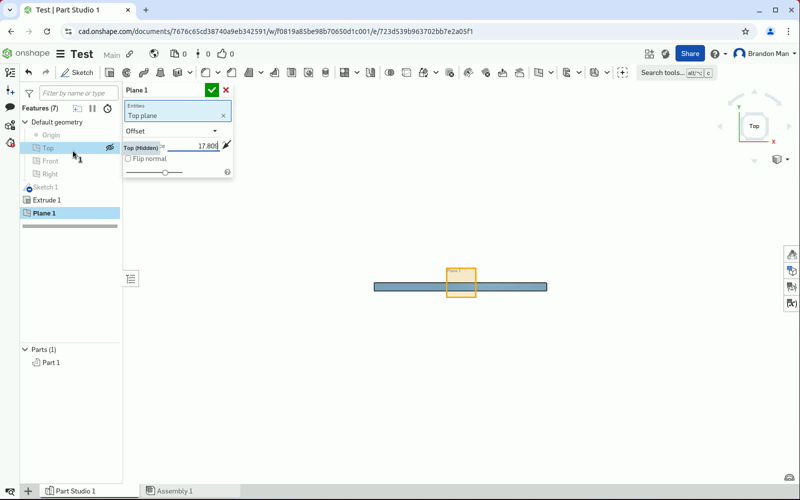
key(enter, 2)
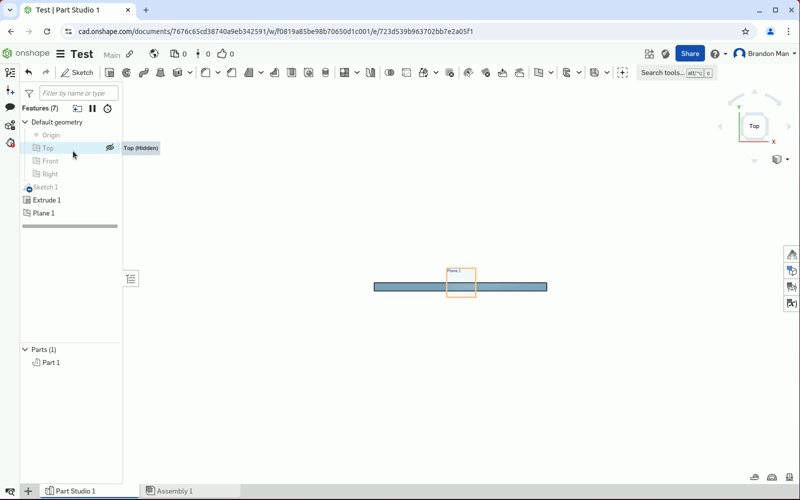
key(shift+s)
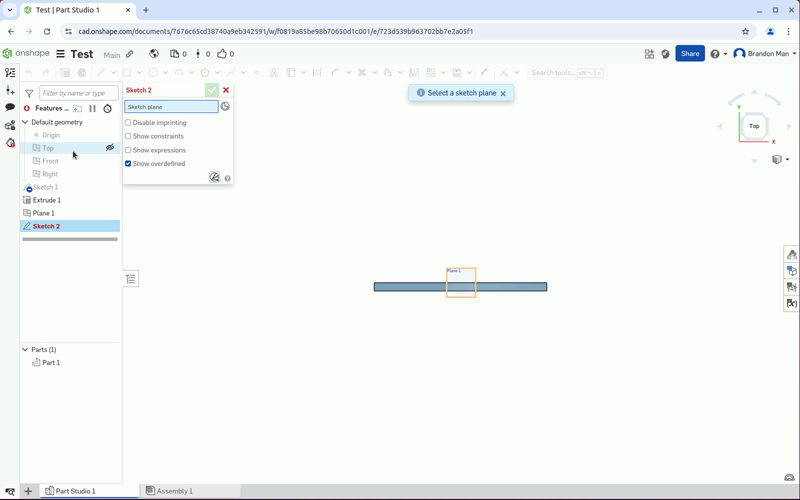
mouse_move(73, 215)
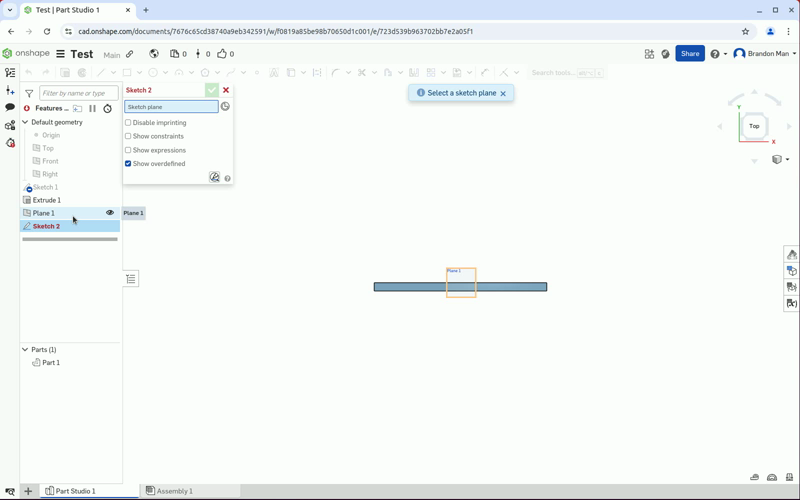
click(73, 215)
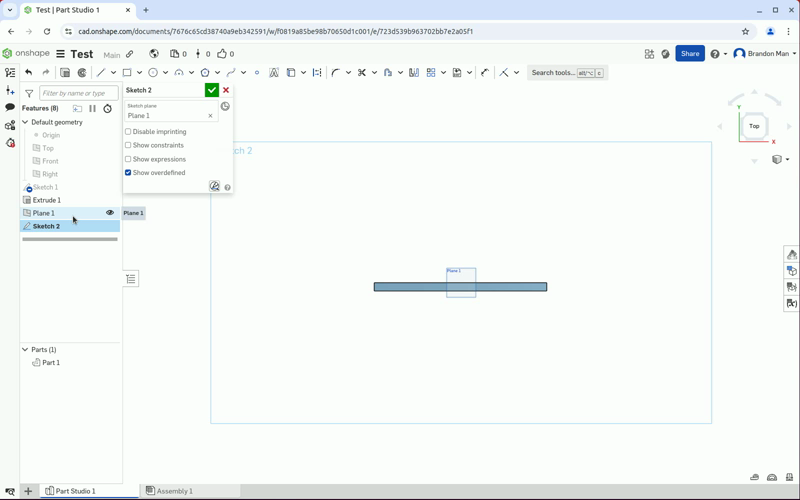
mouse_move(73, 352)
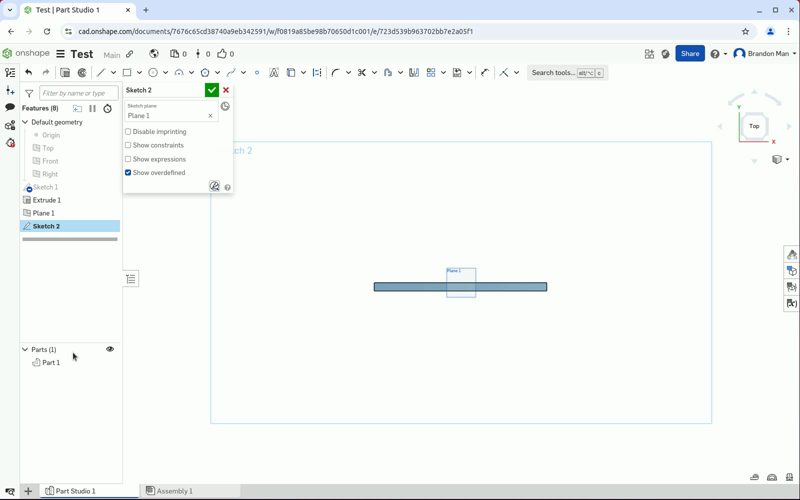
key(y)
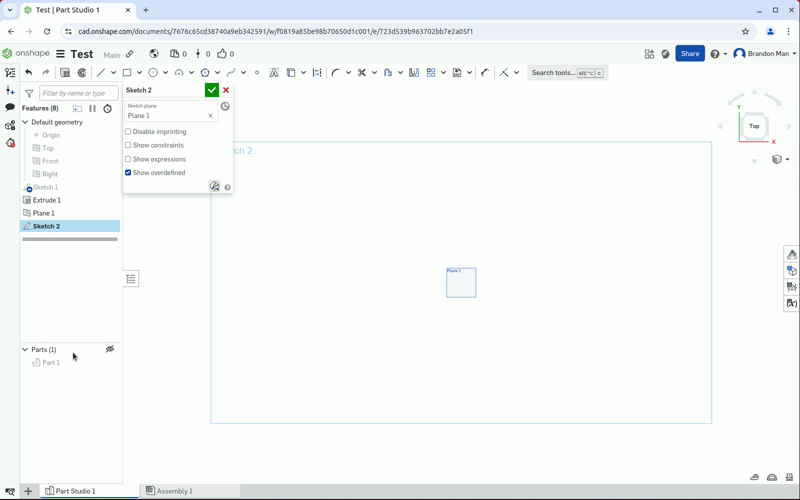
key(l)
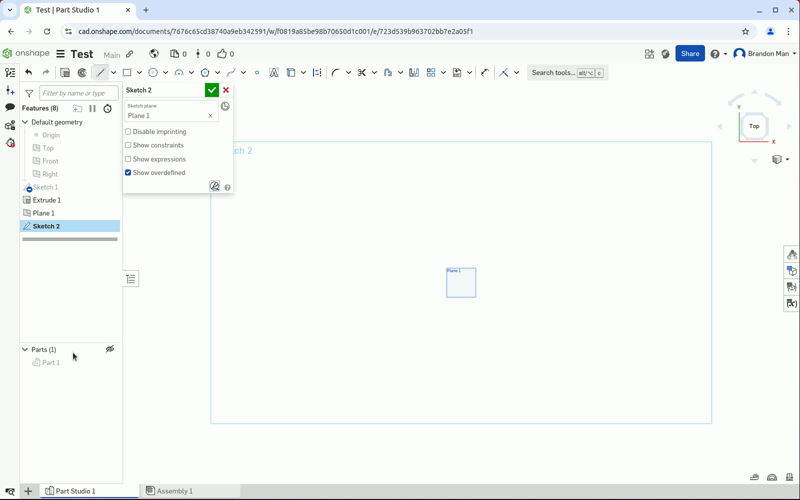
key_down(shift)
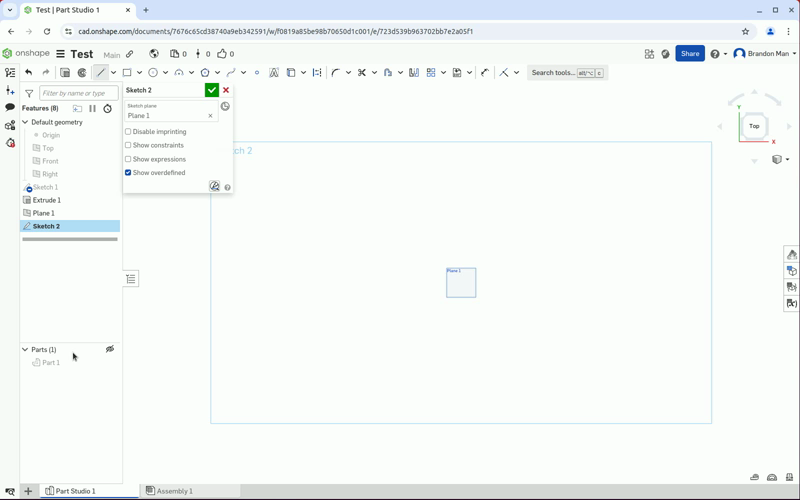
mouse_move(374, 395)
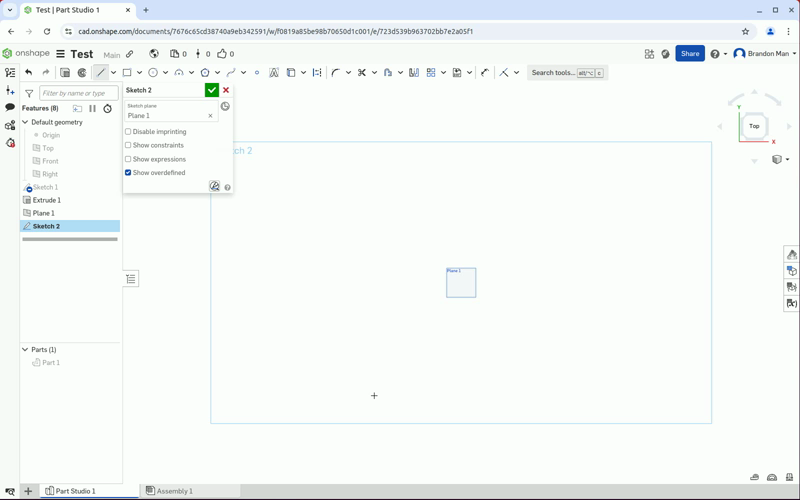
click(374, 395)
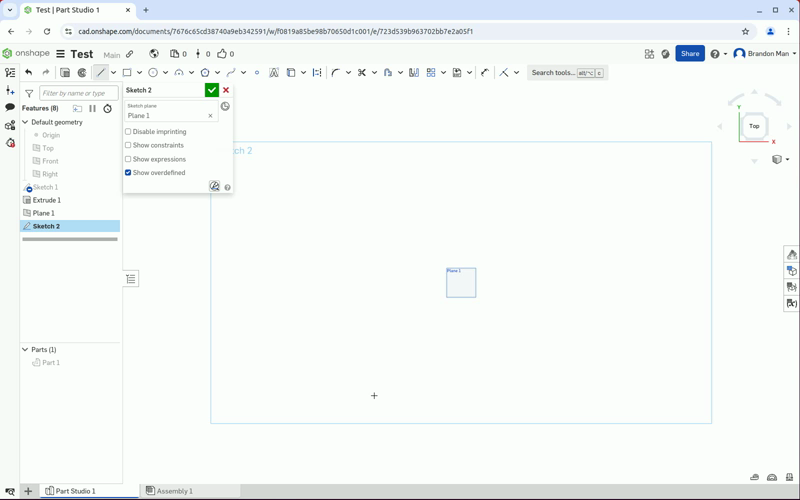
key_up(shift)
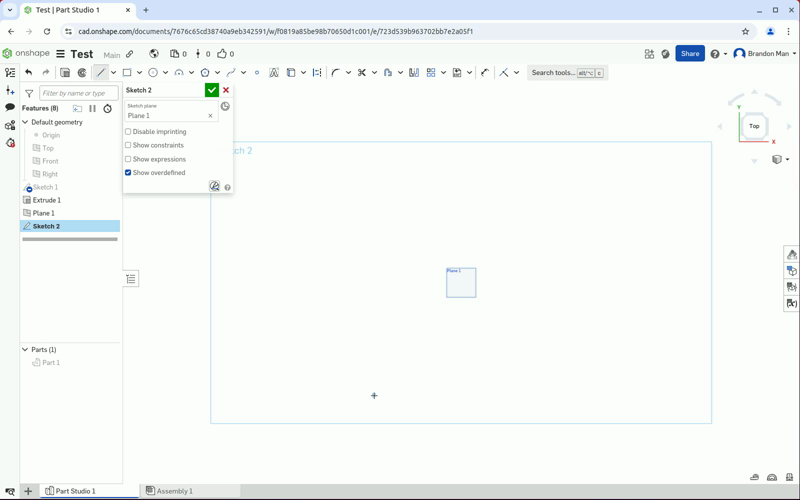
key_down(shift)
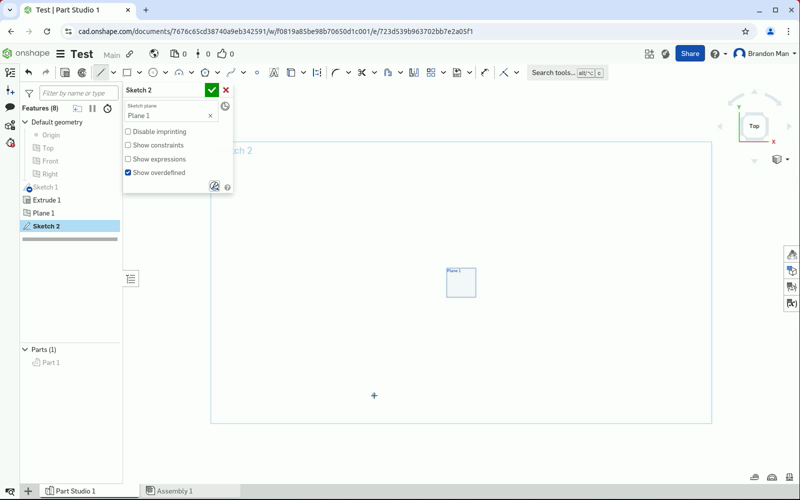
mouse_move(546, 395)
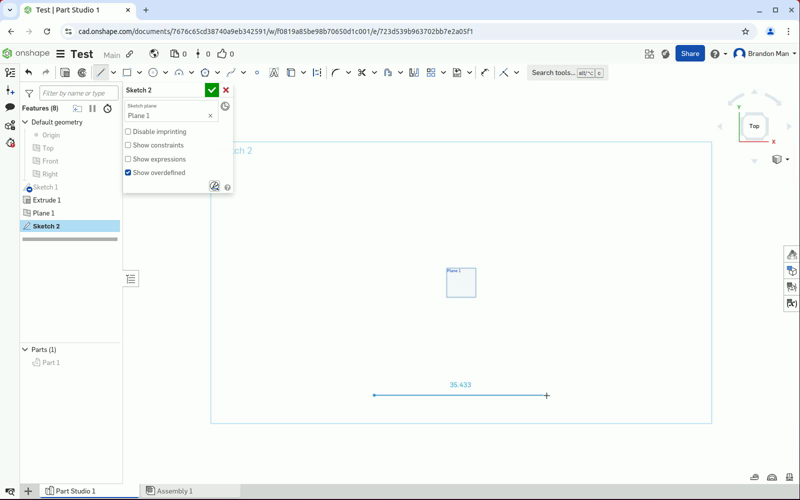
click(546, 395)
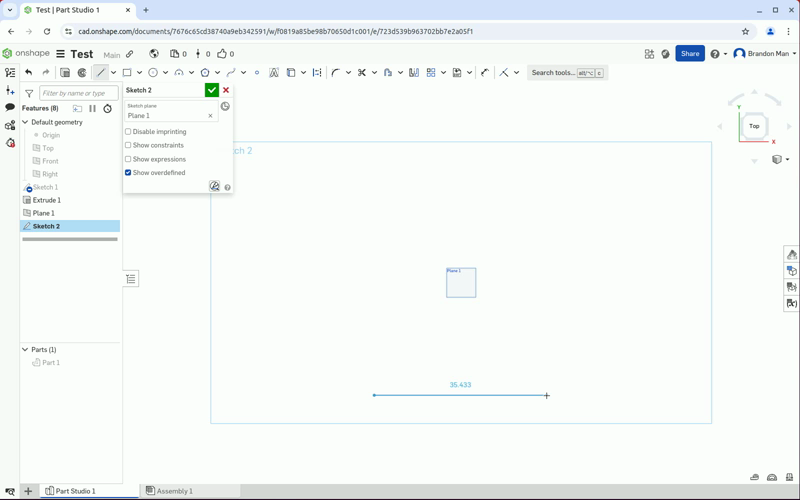
key_up(shift)
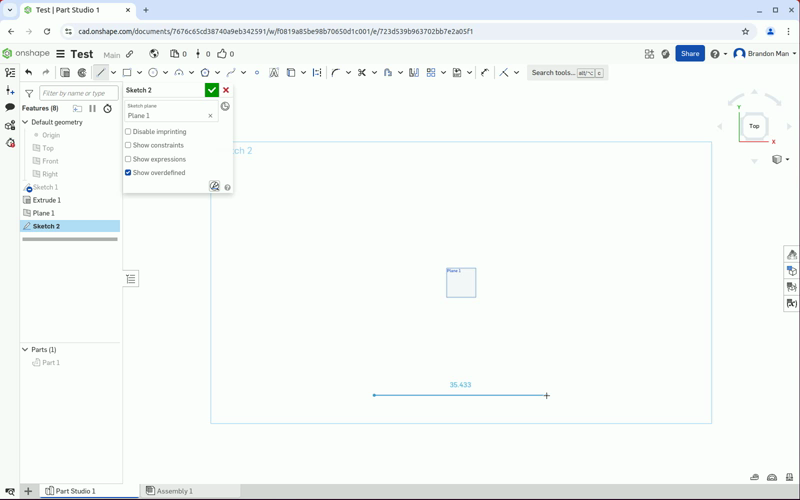
key_down(shift)
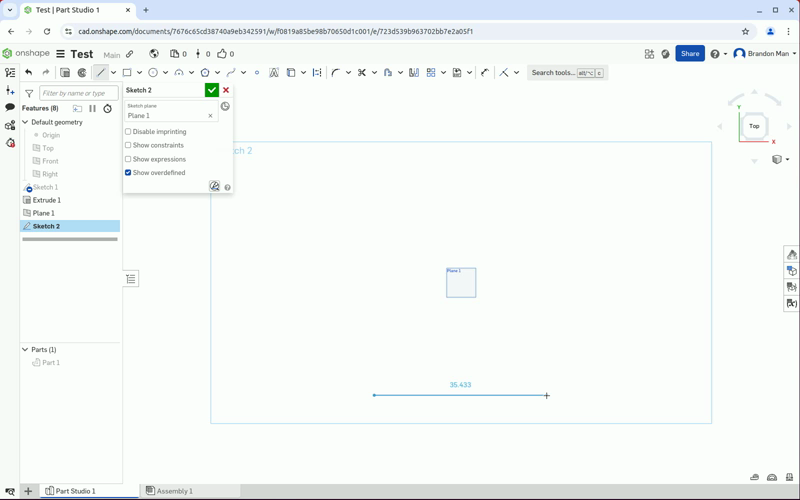
mouse_move(546, 291)
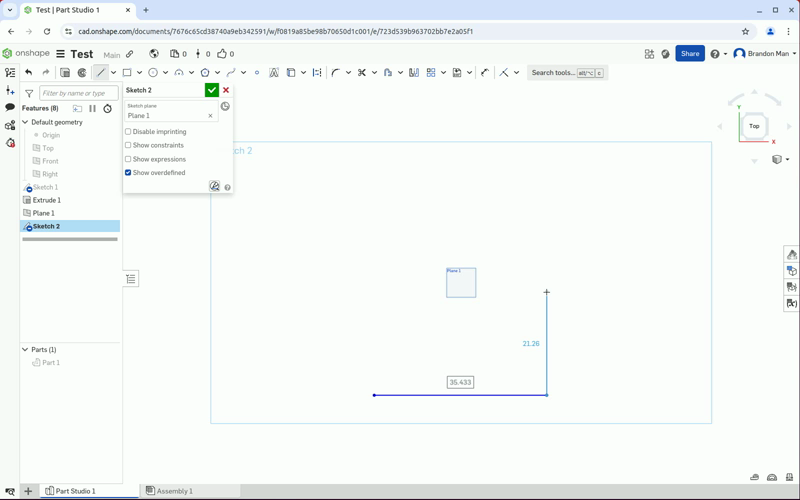
click(546, 291)
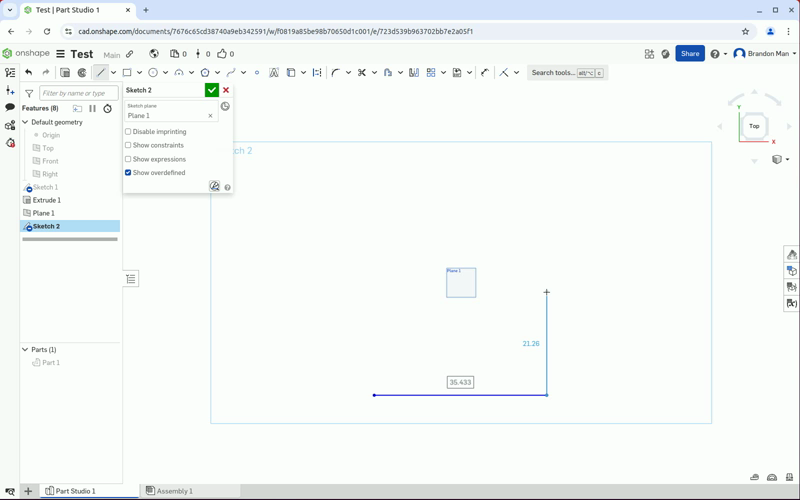
key_up(shift)
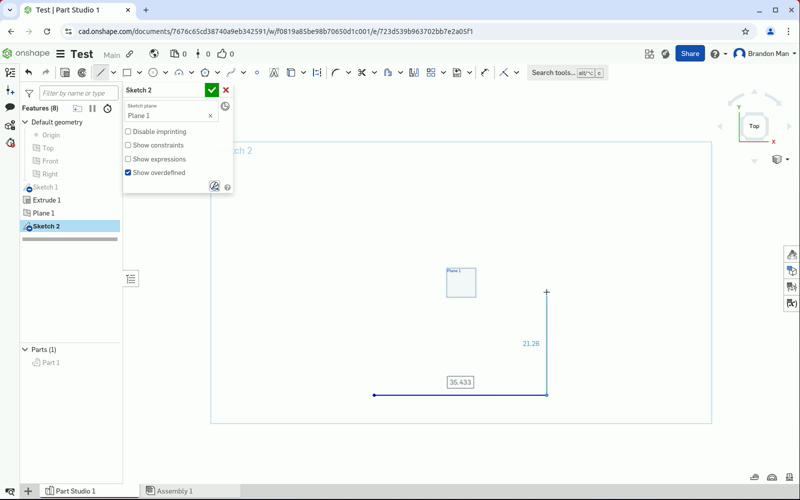
key_down(shift)
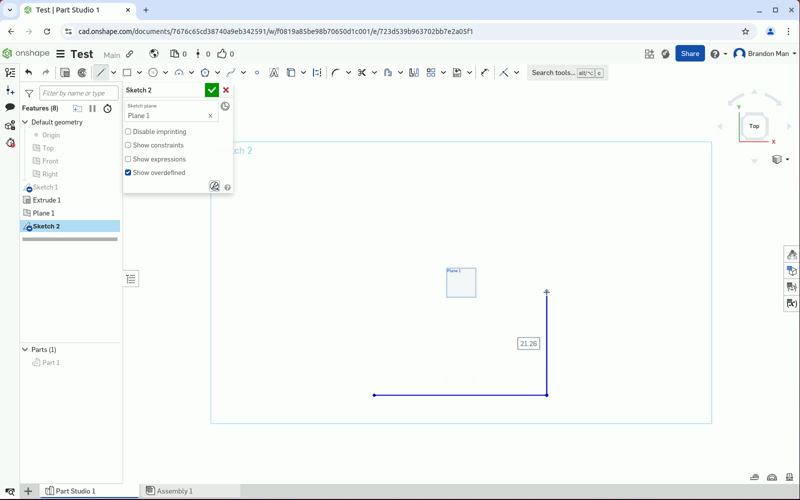
mouse_move(374, 291)
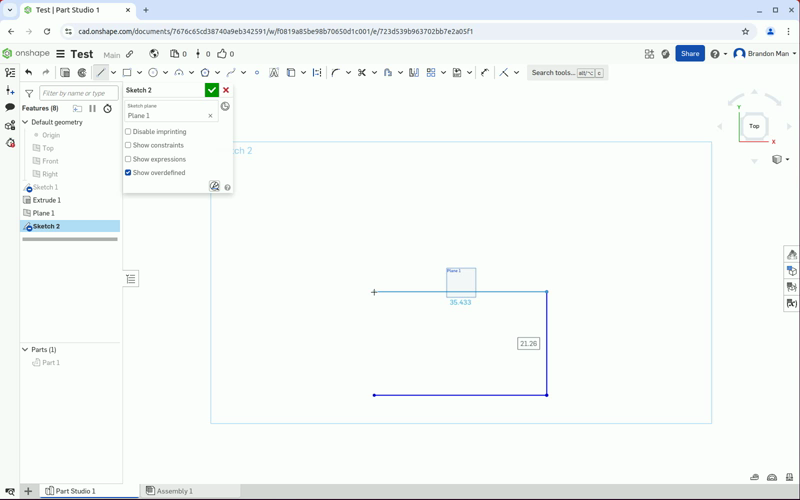
click(374, 291)
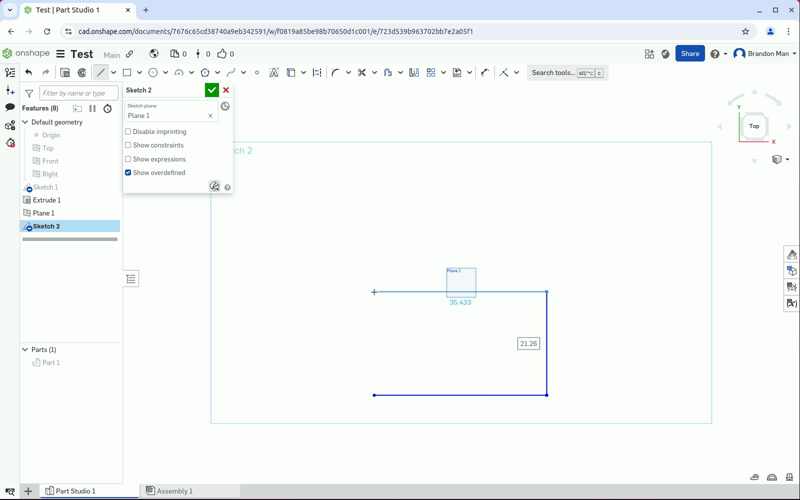
key_up(shift)
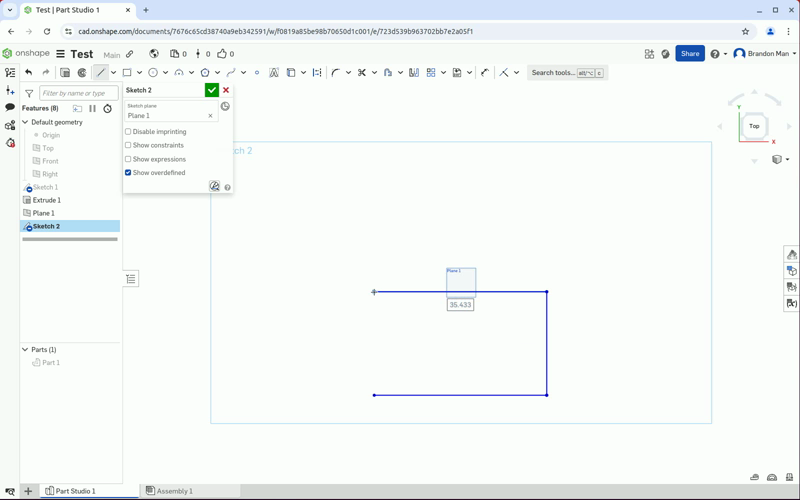
key_down(shift)
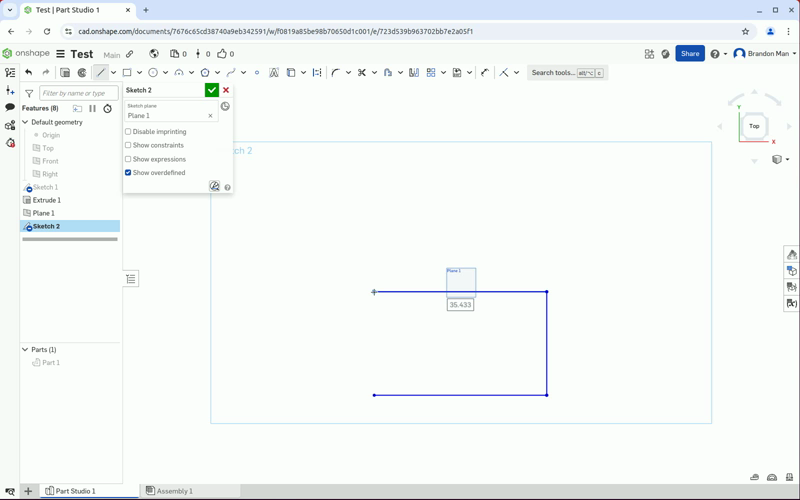
mouse_move(374, 395)
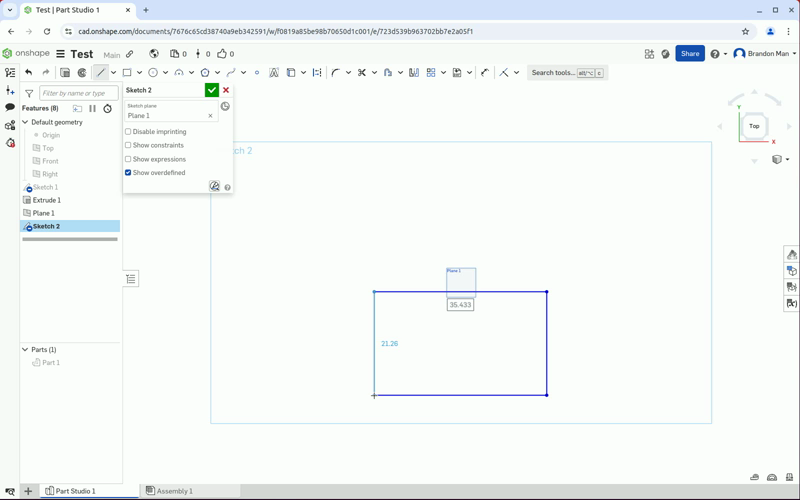
key_up(shift)
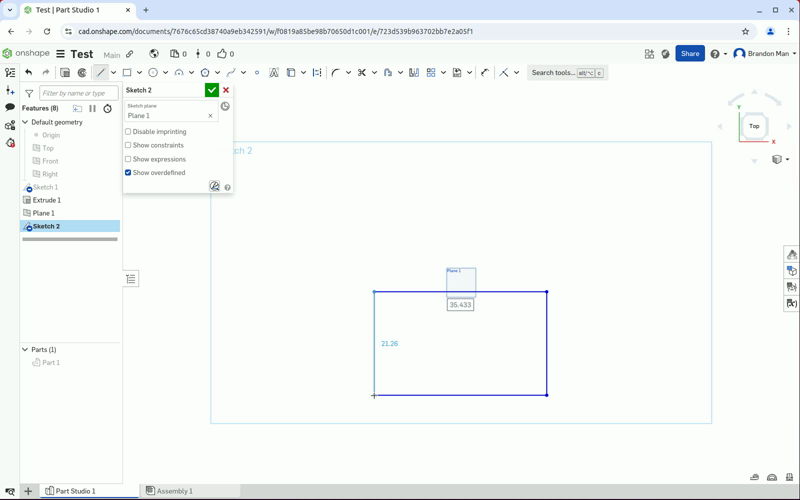
click(374, 395)
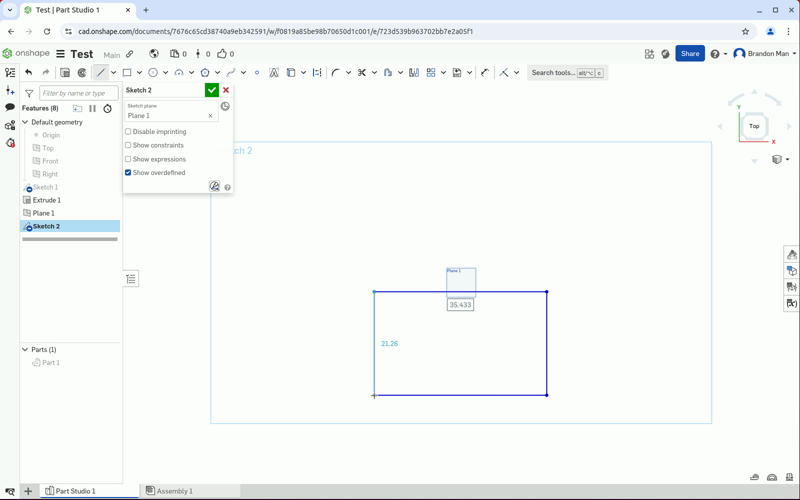
key(esc)
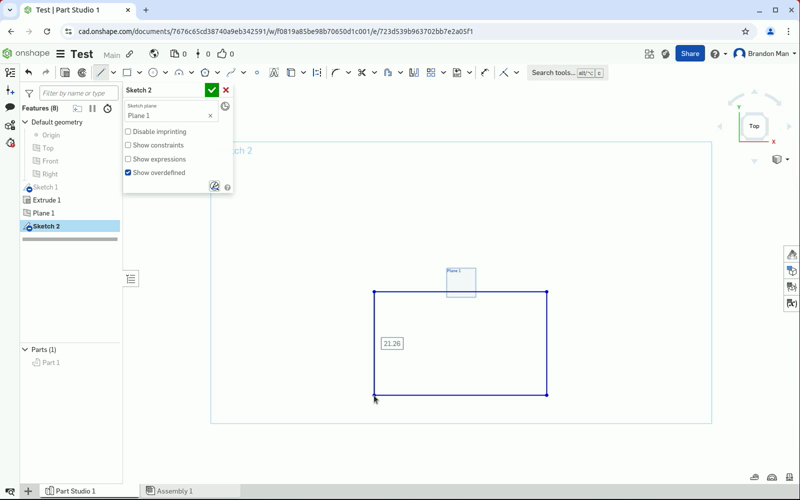
mouse_move(462, 341)
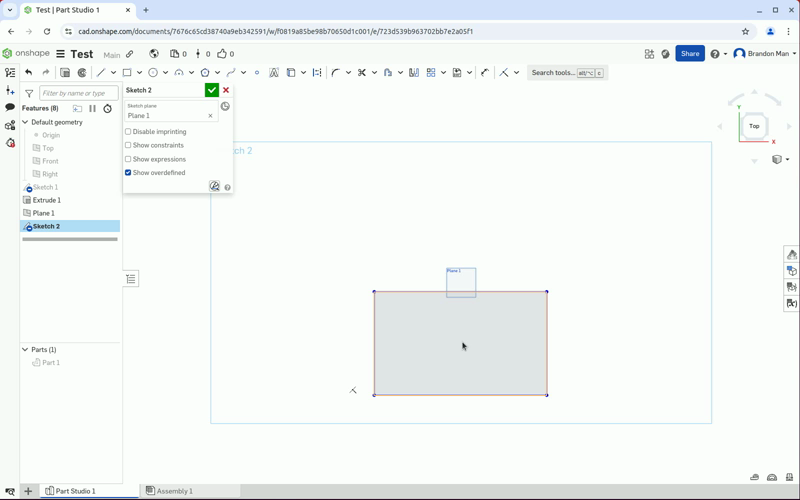
click(462, 341)
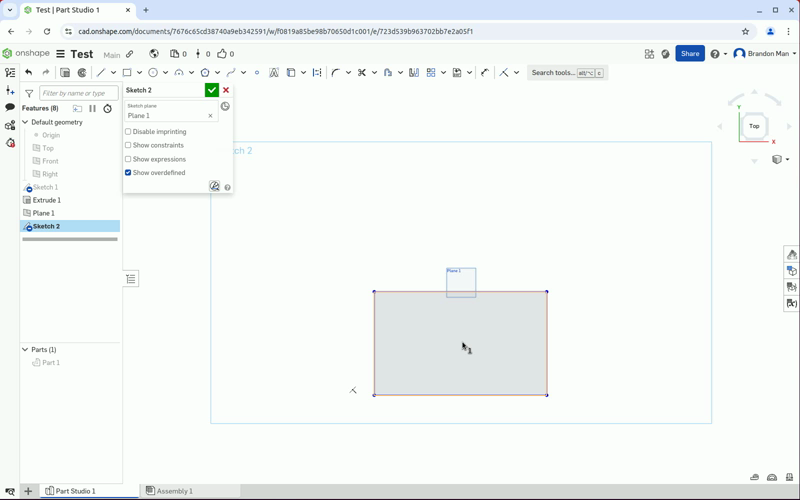
mouse_move(73, 352)
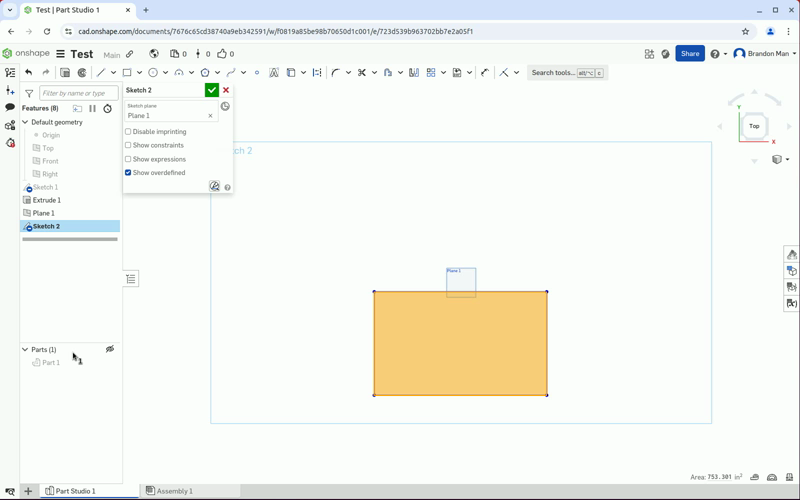
key(shift+y)
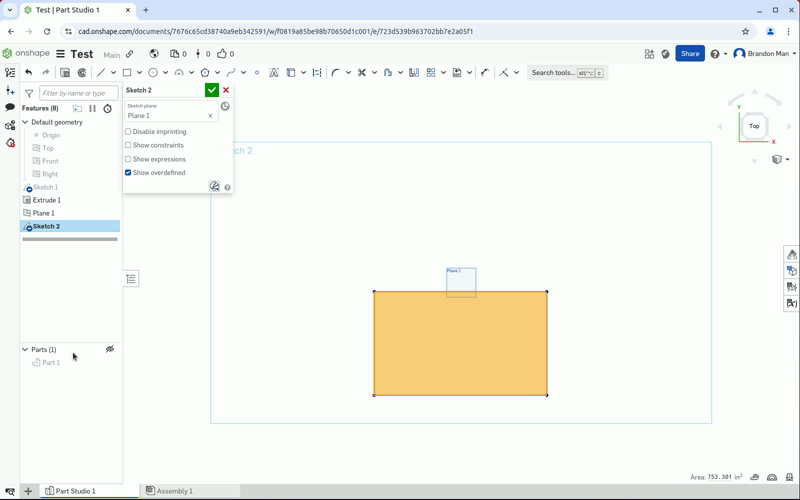
key(shift+e)
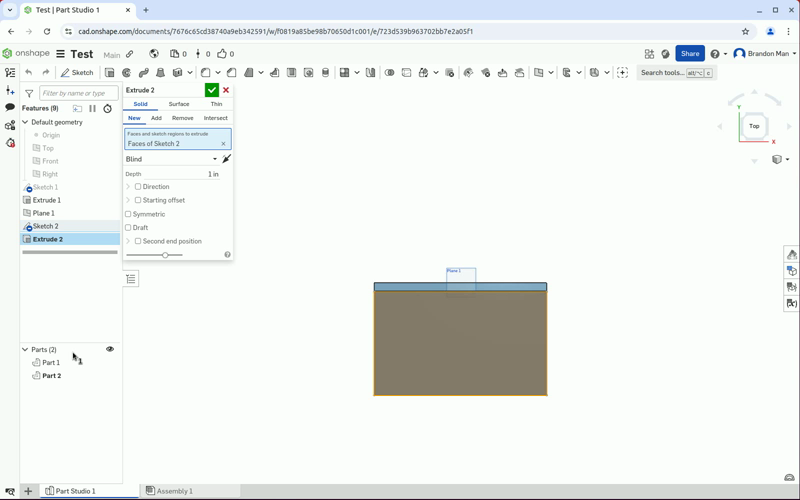
mouse_move(143, 106)
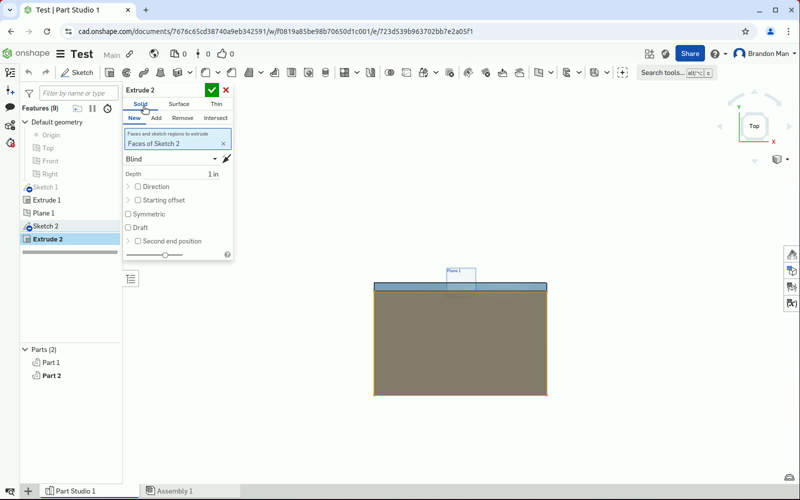
click(143, 106)
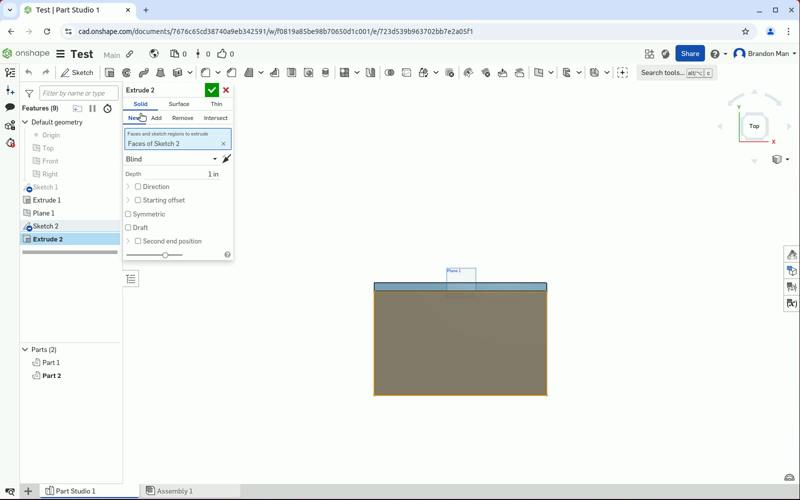
mouse_move(137, 120)
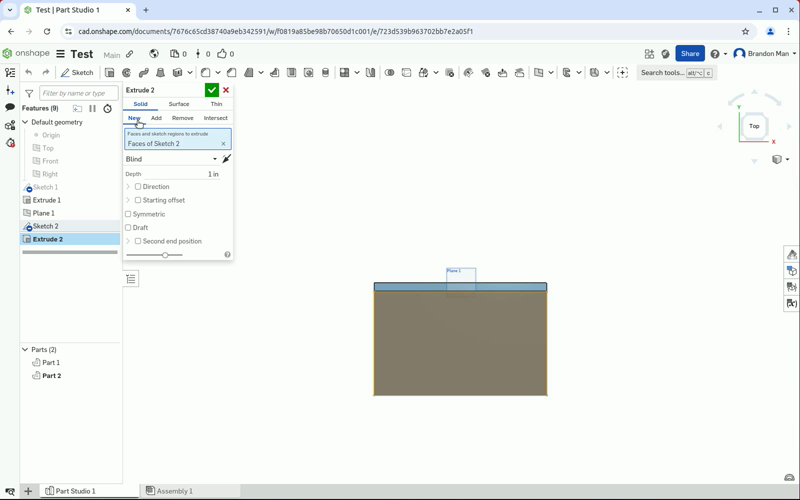
click(137, 120)
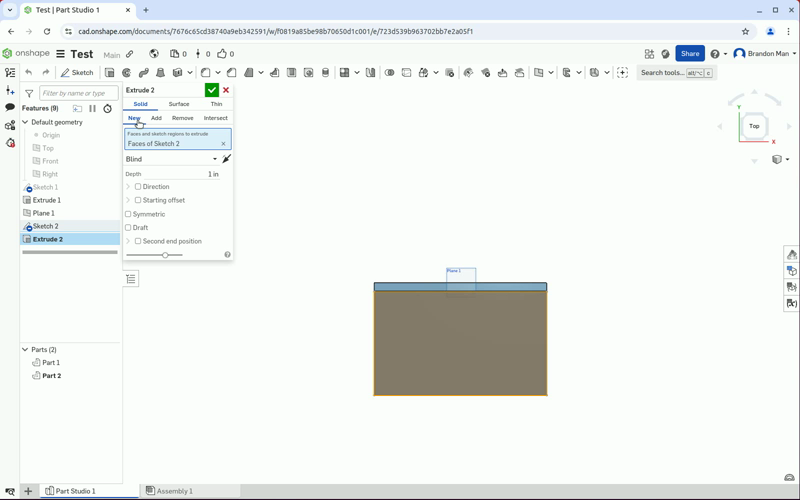
key(tab, 4)
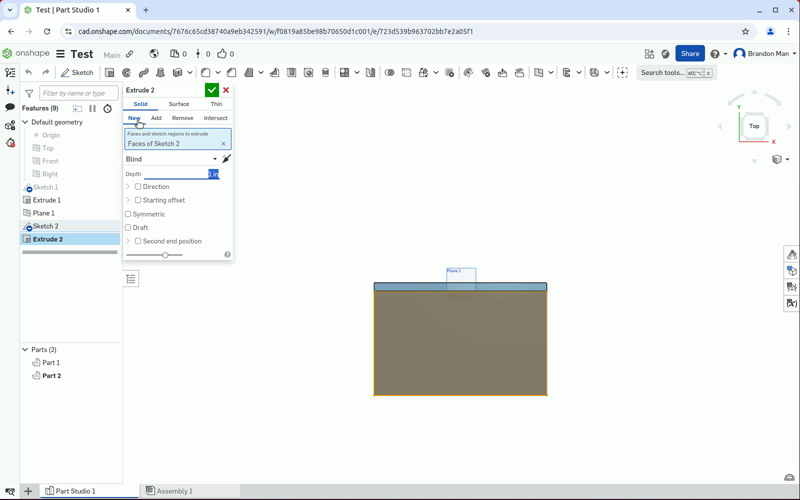
text(-1.685)
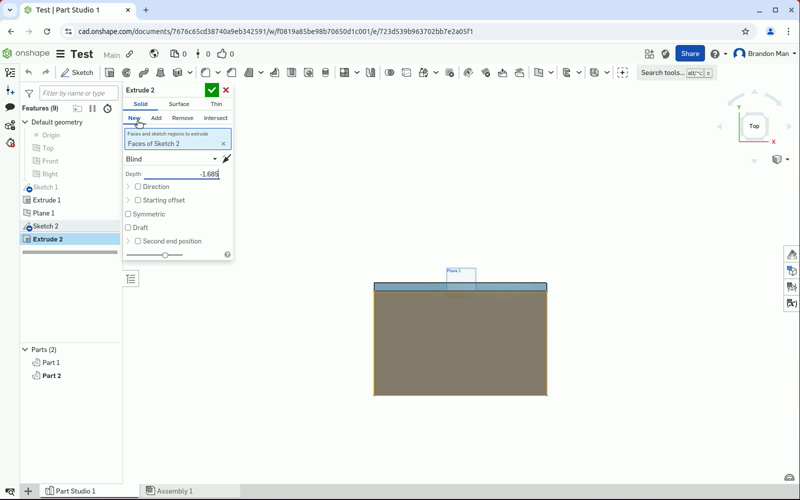
key(enter)
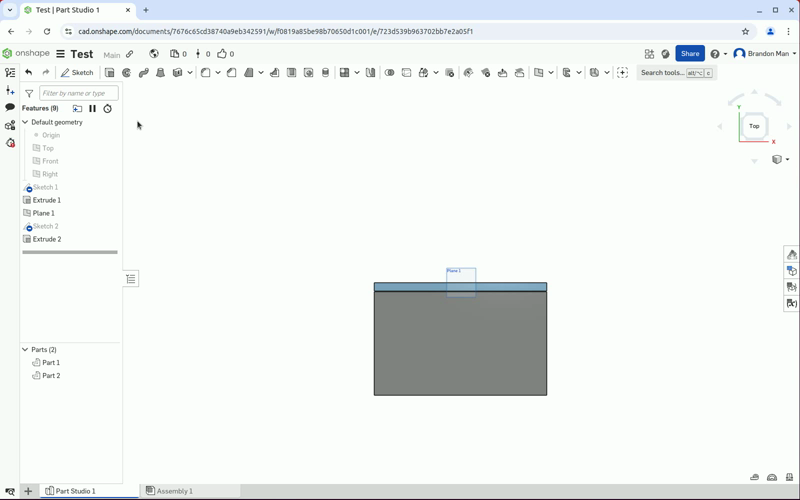
key(shift+h)
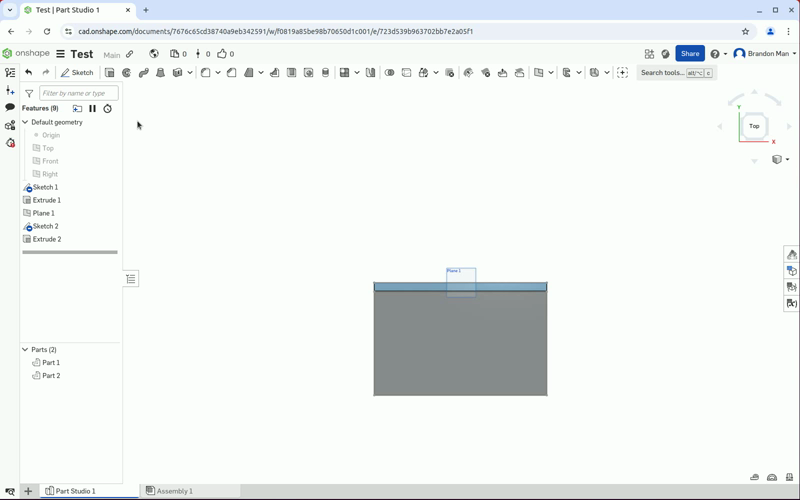
key(shift+h)
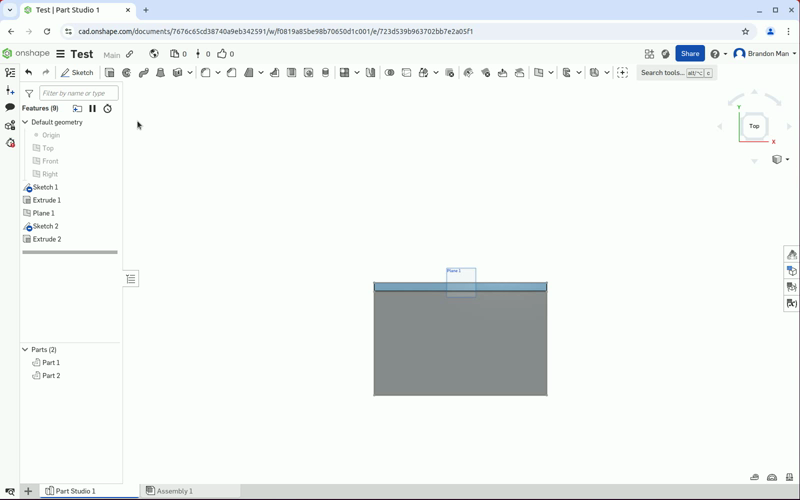
key(shift+7)
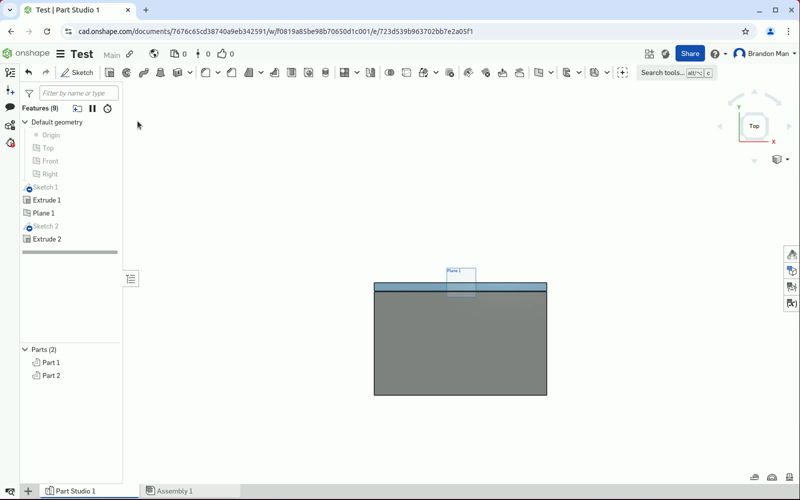
key(up, 3)
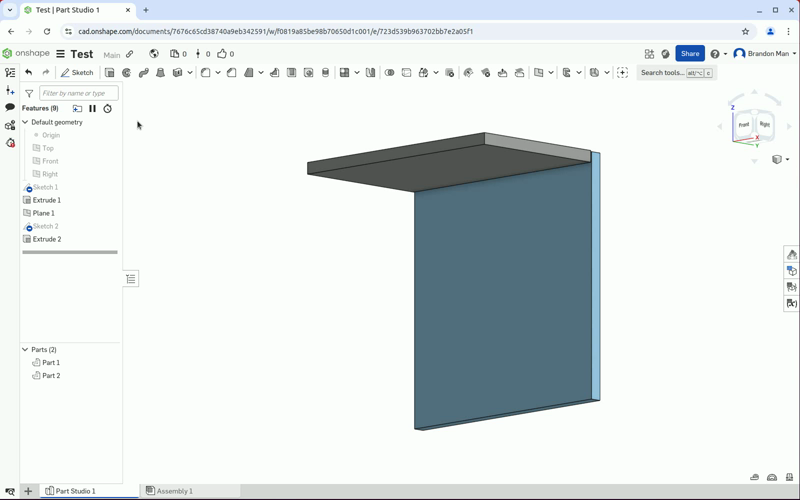
key(left, 3)
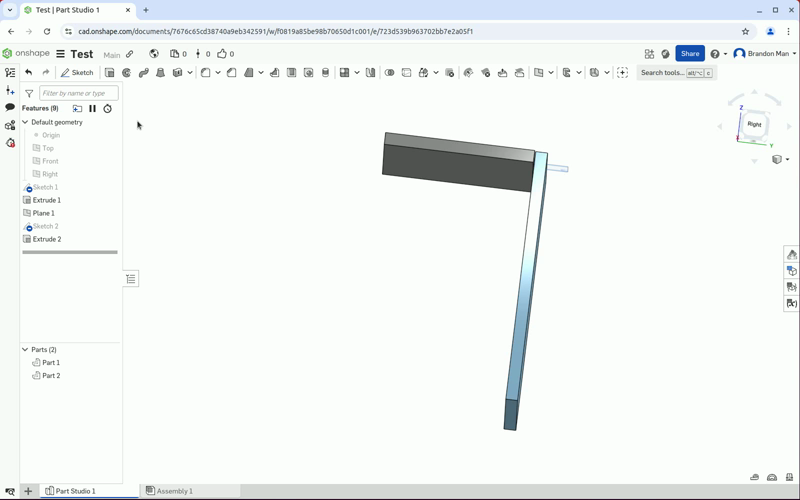
key(right, 3)
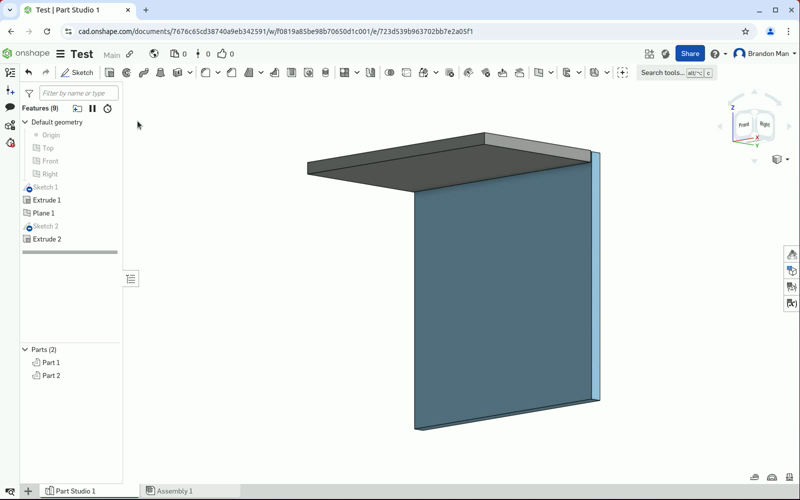
key(down, 3)
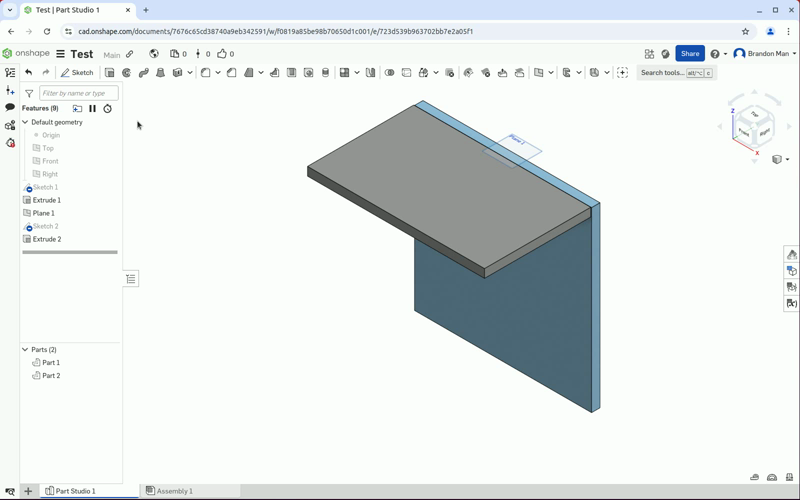
mouse_move(73, 189)
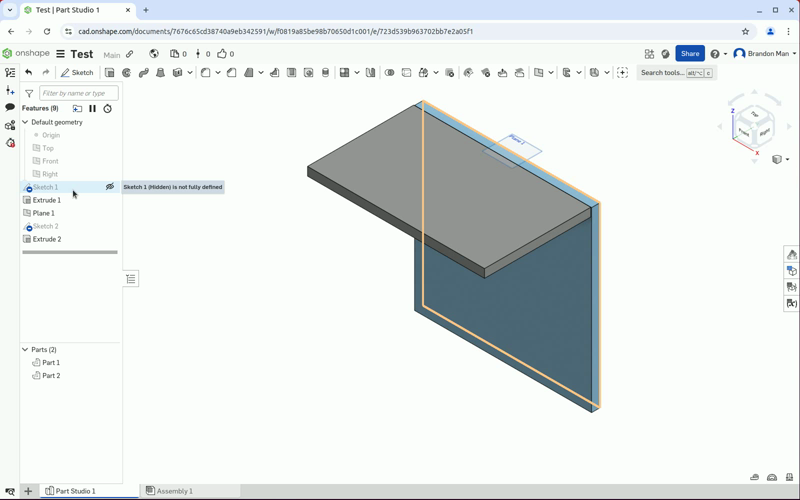
click(73, 189)